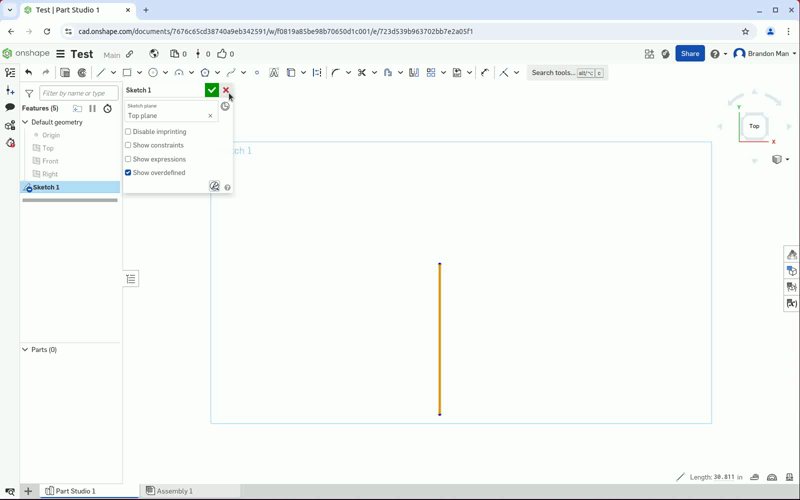
key(shift+h)
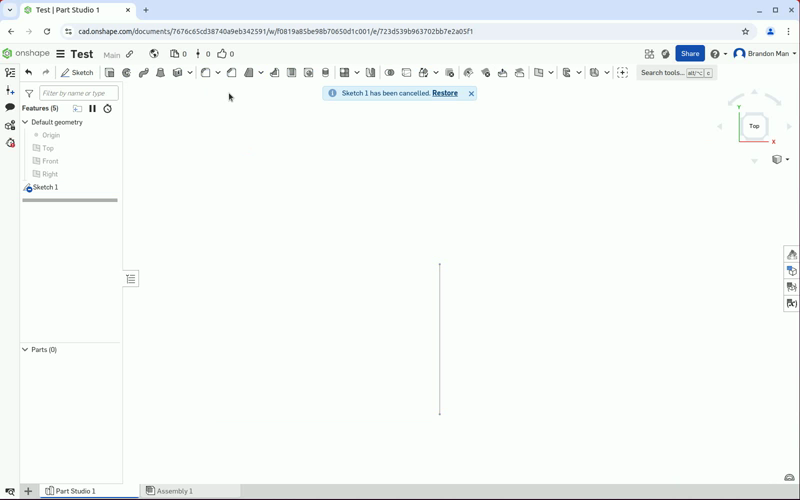
key(shift+s)
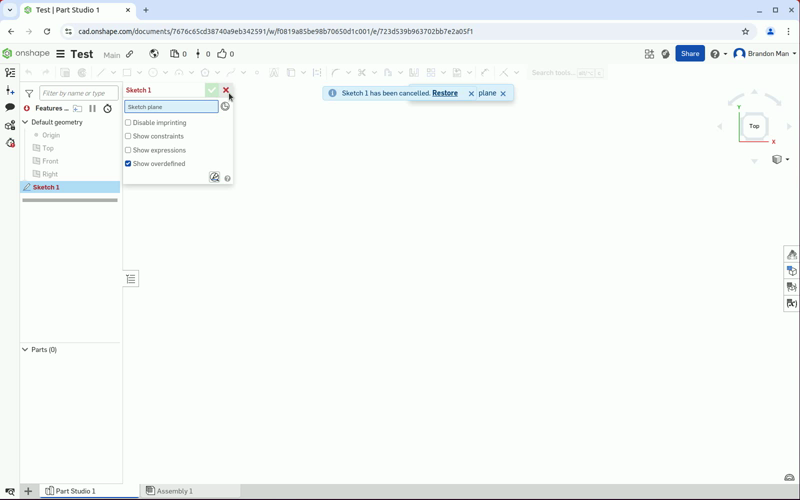
mouse_move(73, 150)
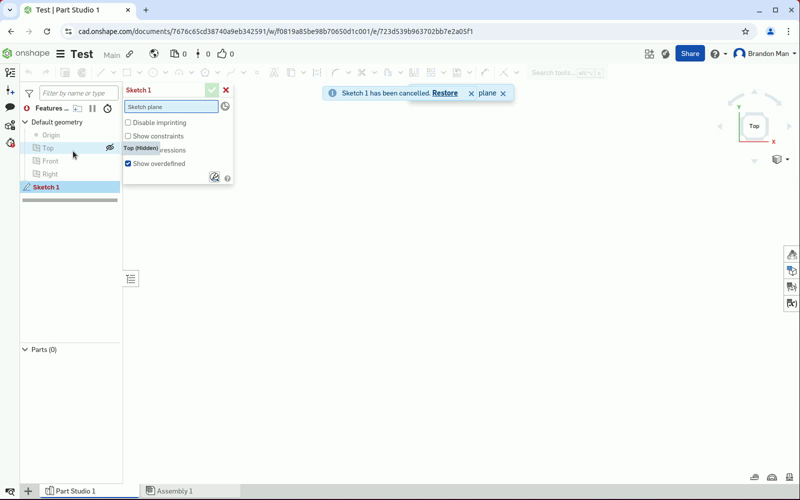
click(73, 150)
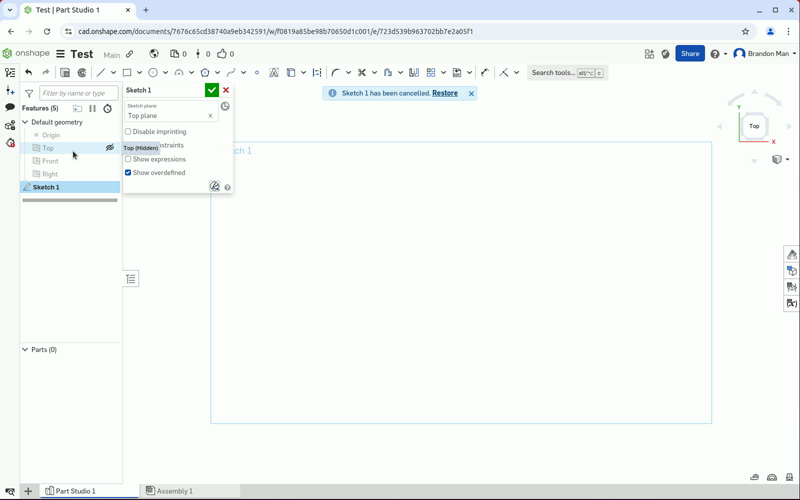
mouse_move(73, 352)
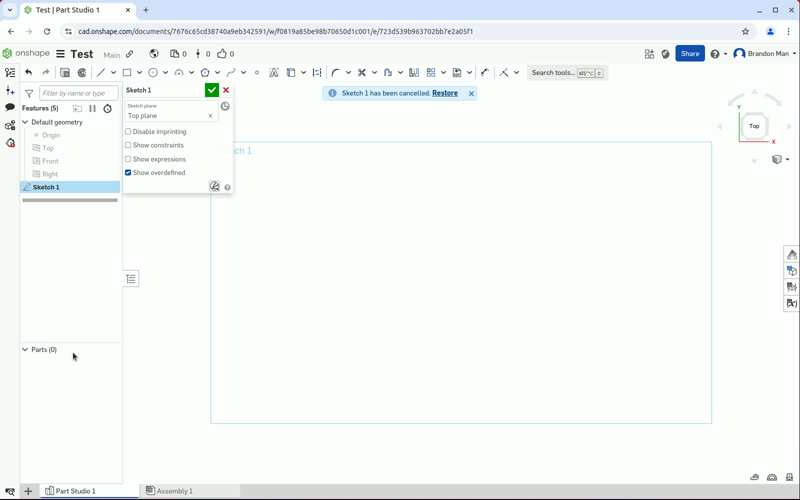
key(y)
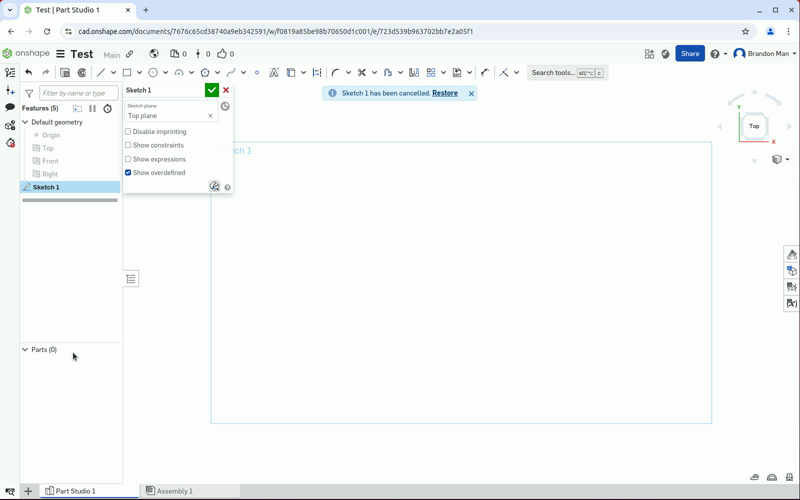
key(l)
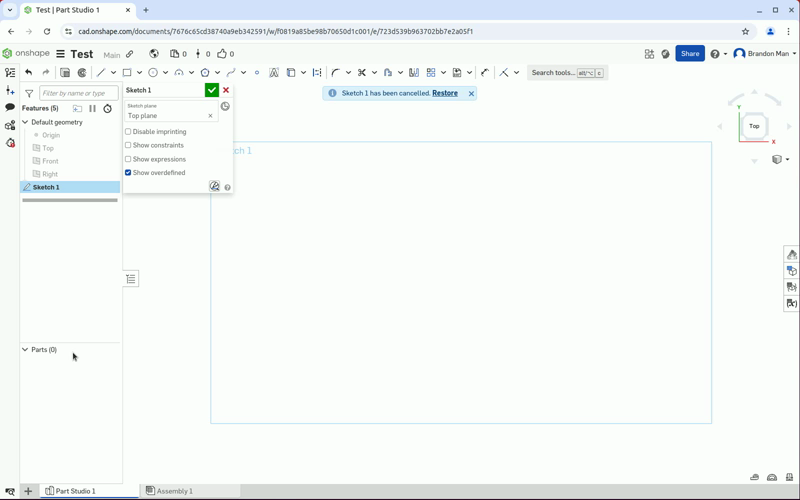
key_down(shift)
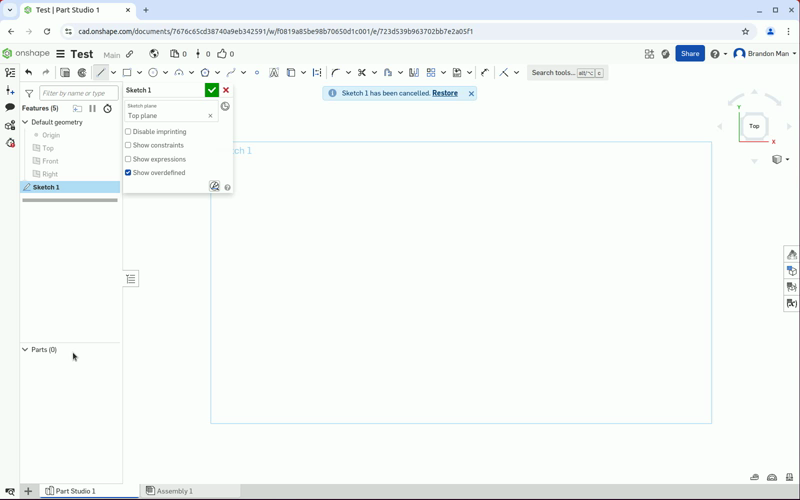
mouse_move(460, 282)
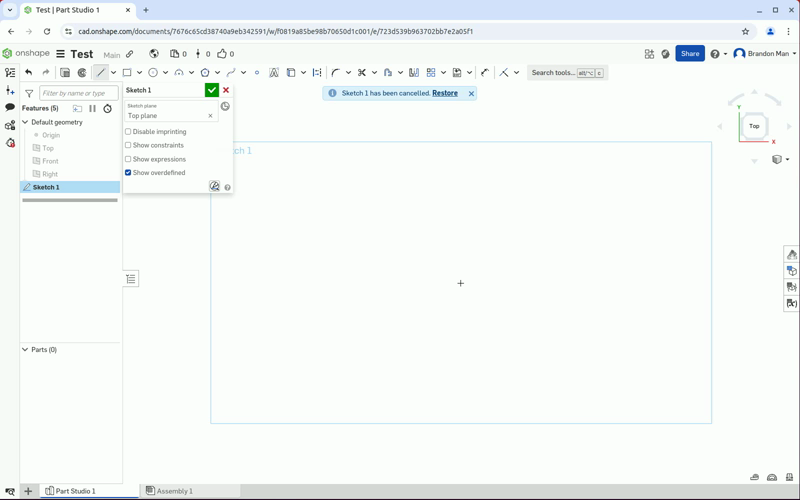
click(460, 282)
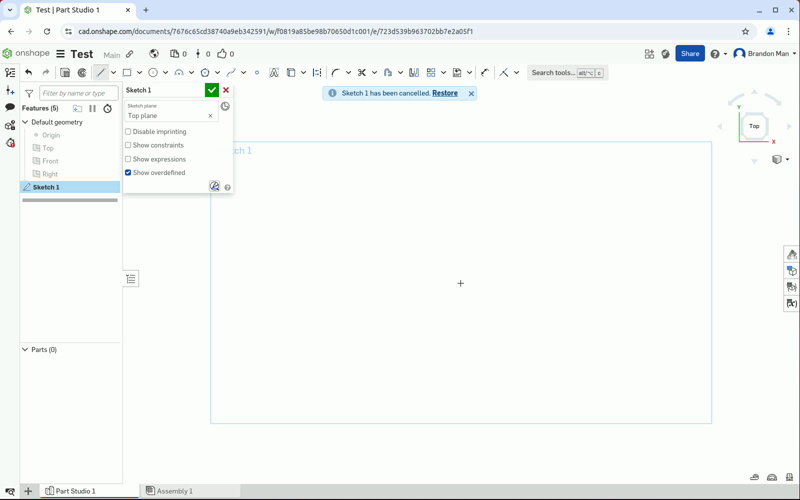
key_up(shift)
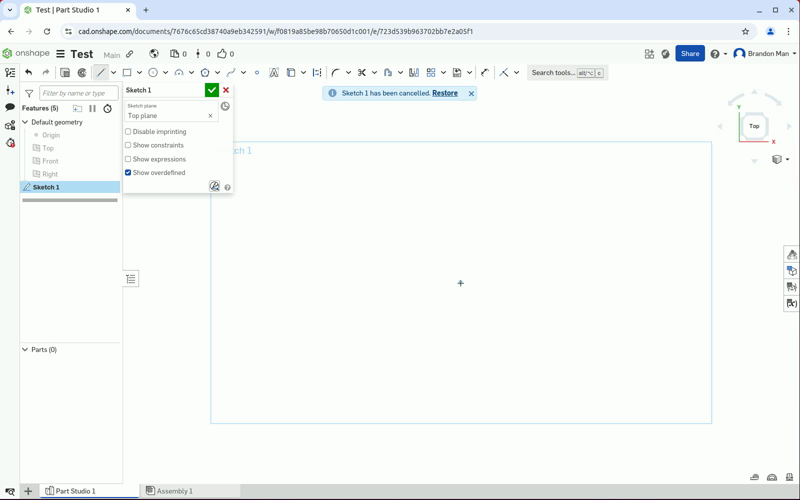
key_down(shift)
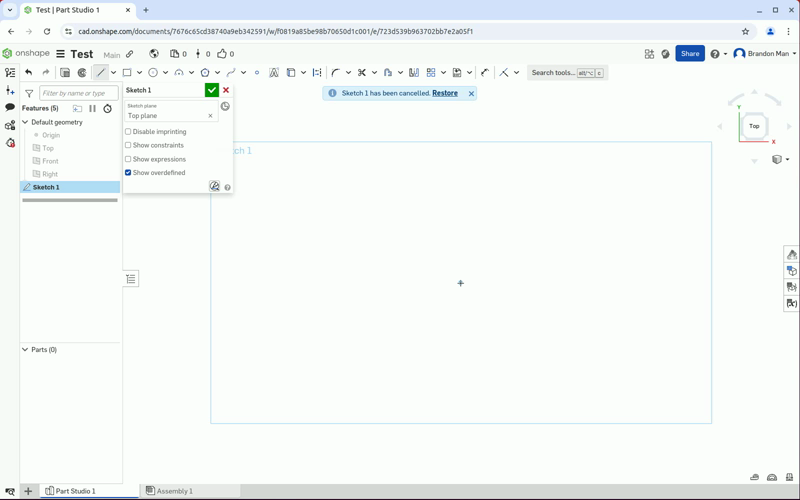
mouse_move(551, 282)
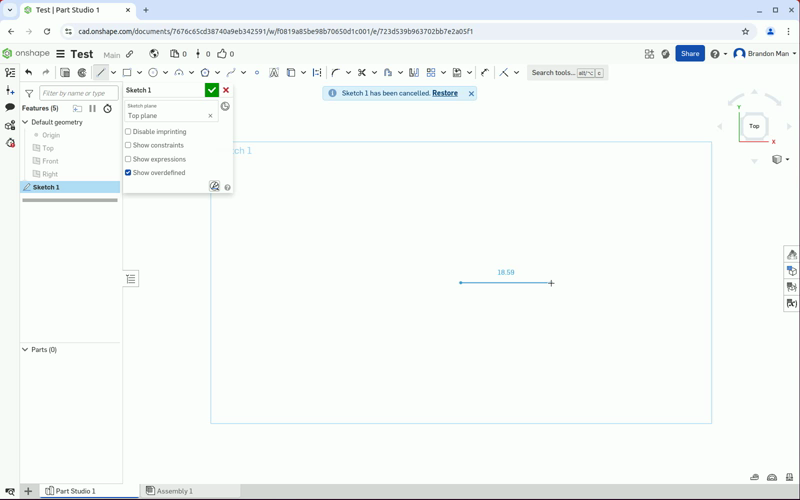
click(551, 282)
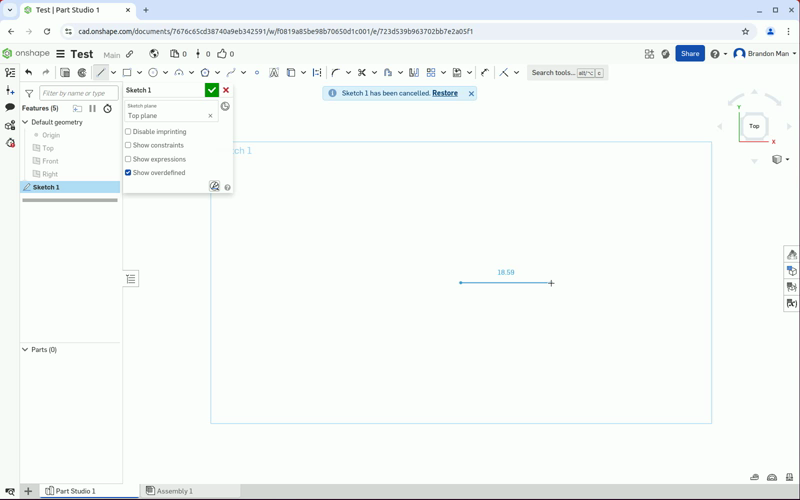
key_up(shift)
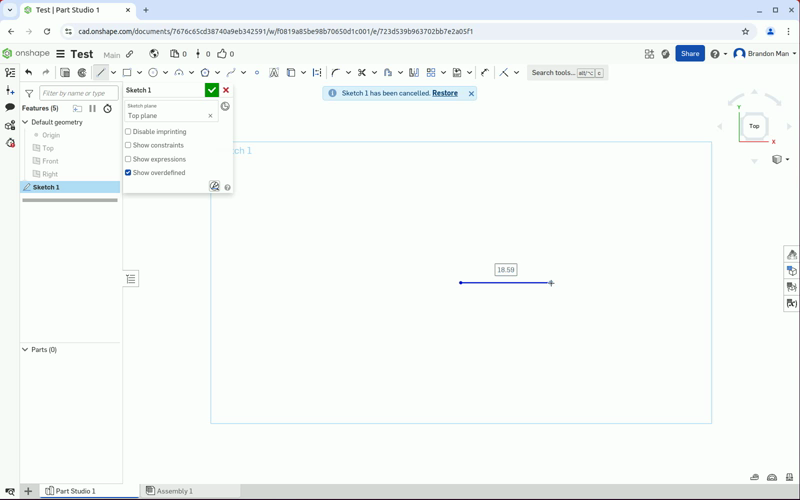
key_down(shift)
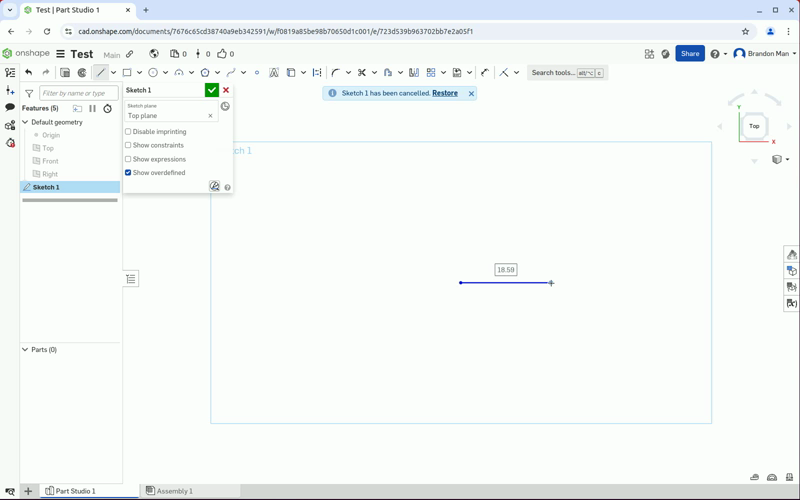
mouse_move(581, 282)
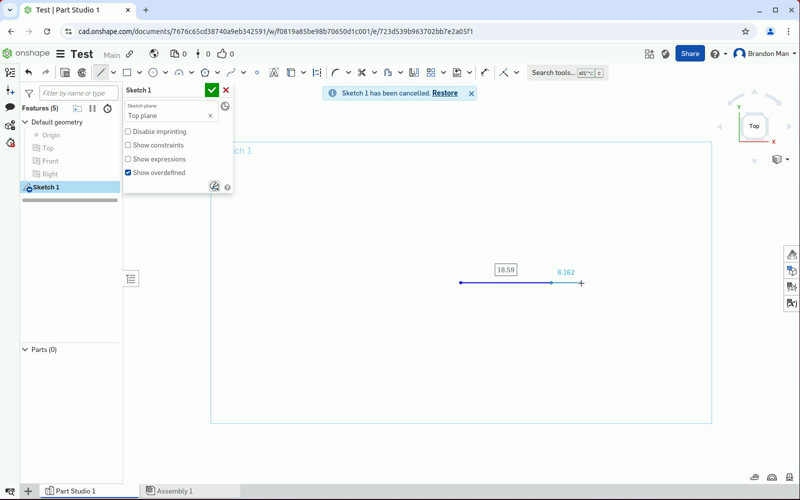
mouse_move(551, 248)
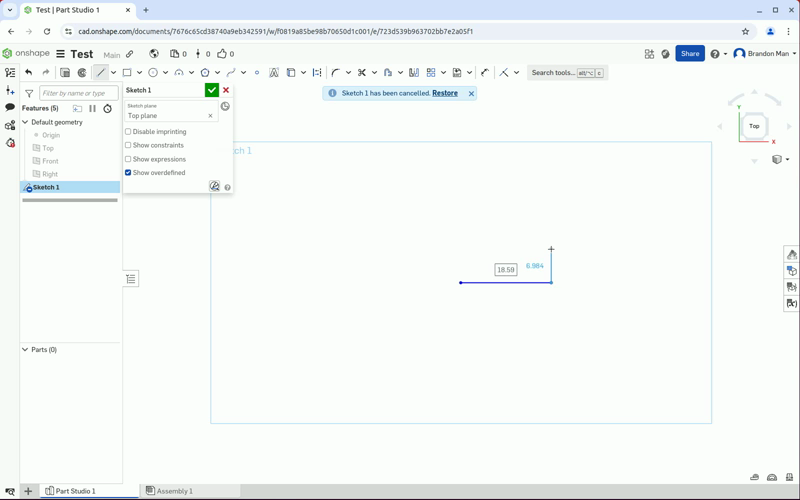
click(551, 248)
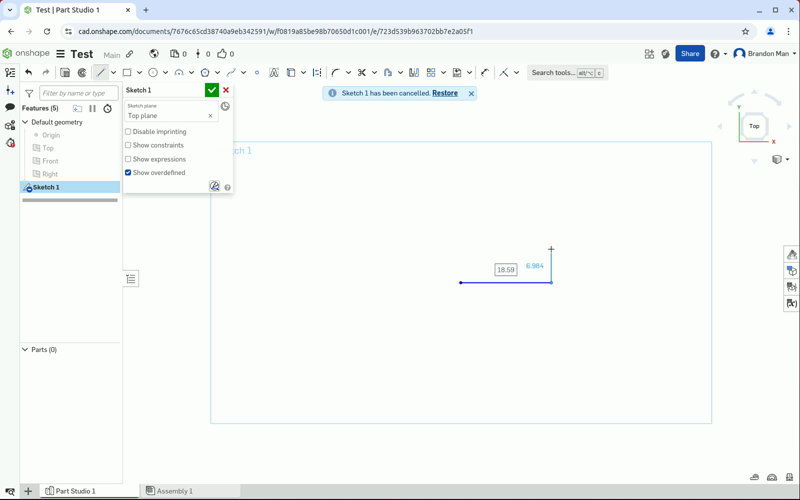
key_up(shift)
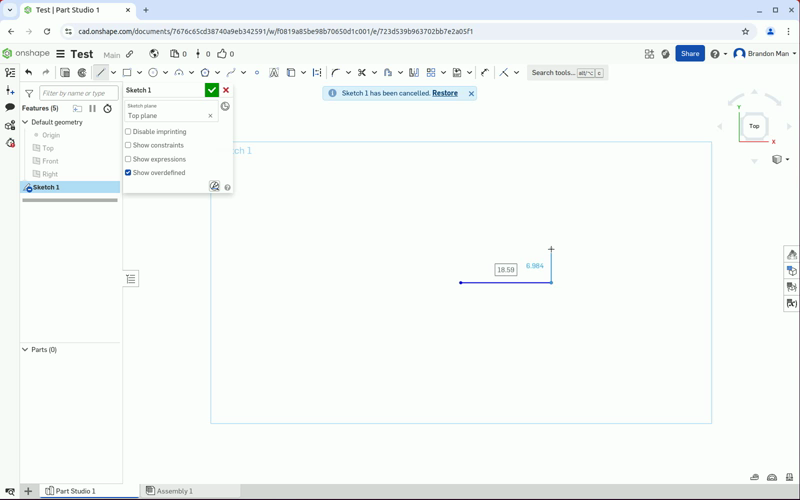
key_down(shift)
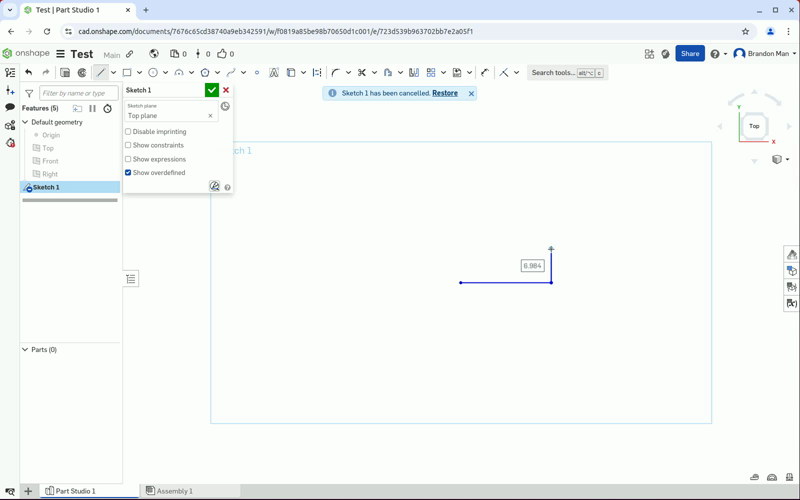
mouse_move(460, 248)
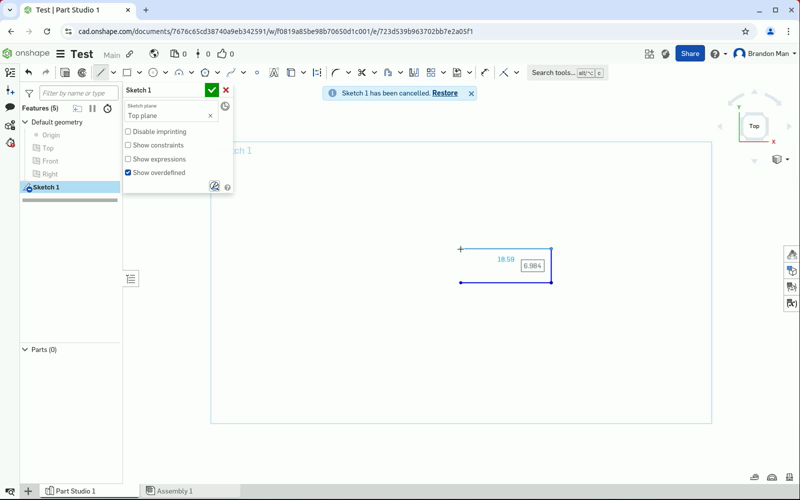
click(460, 248)
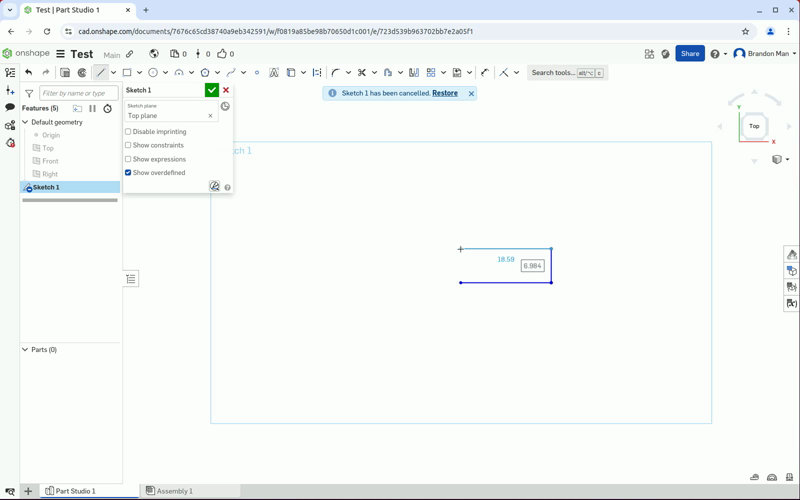
key_up(shift)
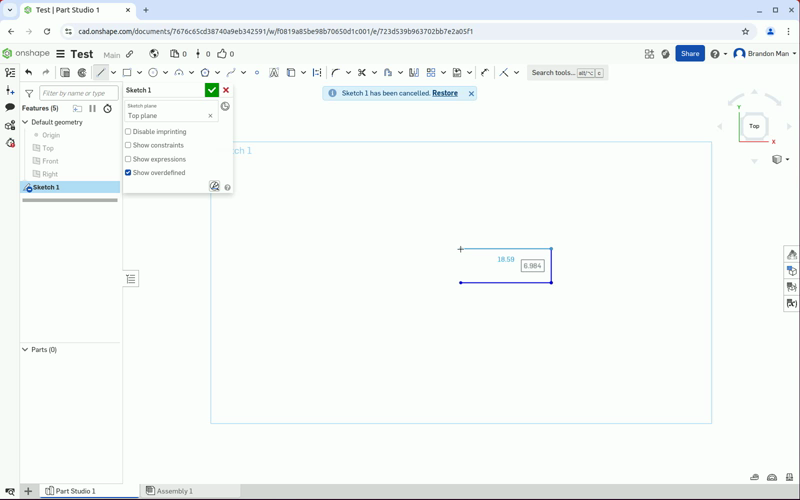
mouse_move(490, 248)
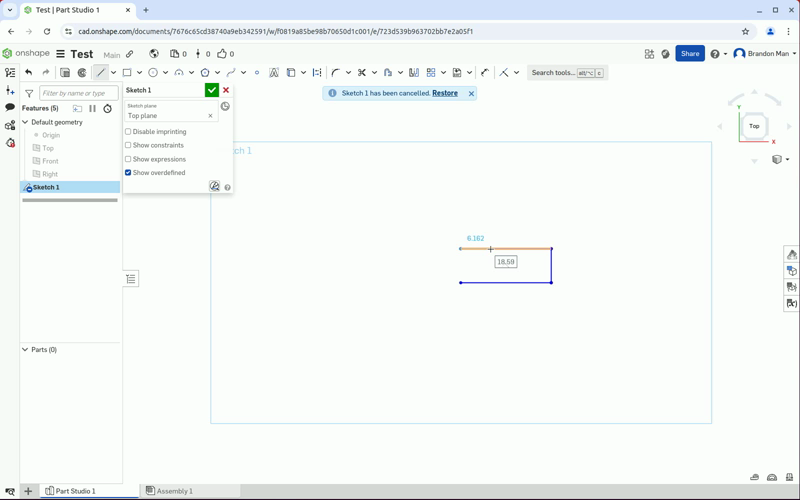
key_down(shift)
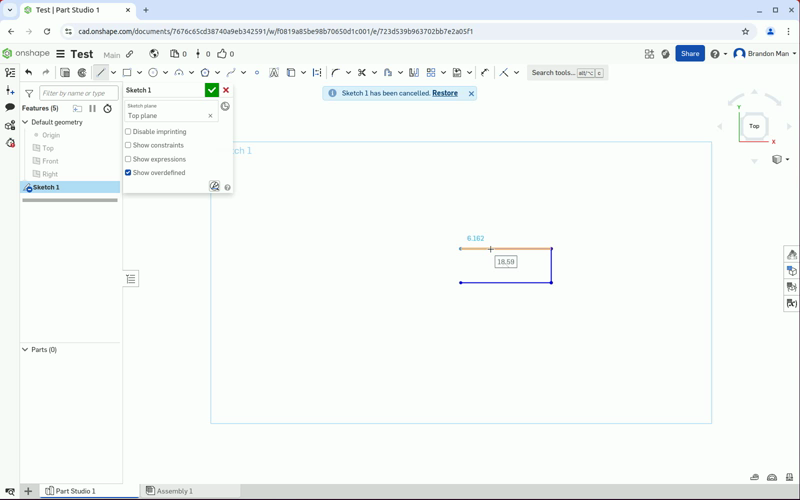
mouse_move(460, 282)
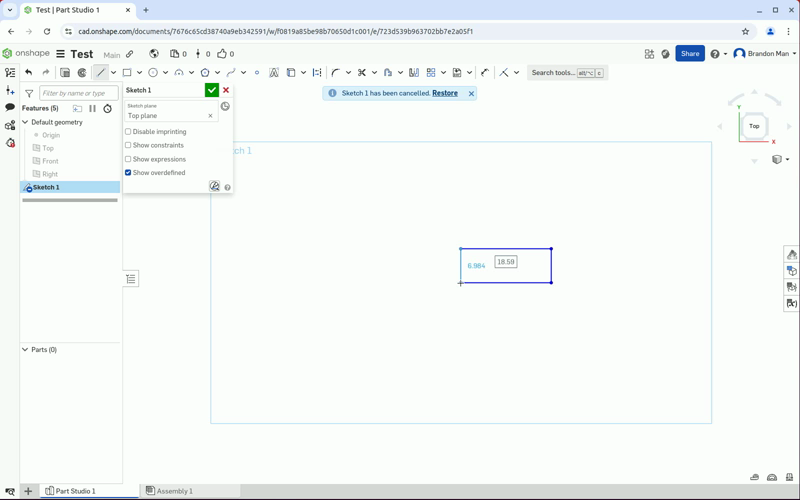
key_up(shift)
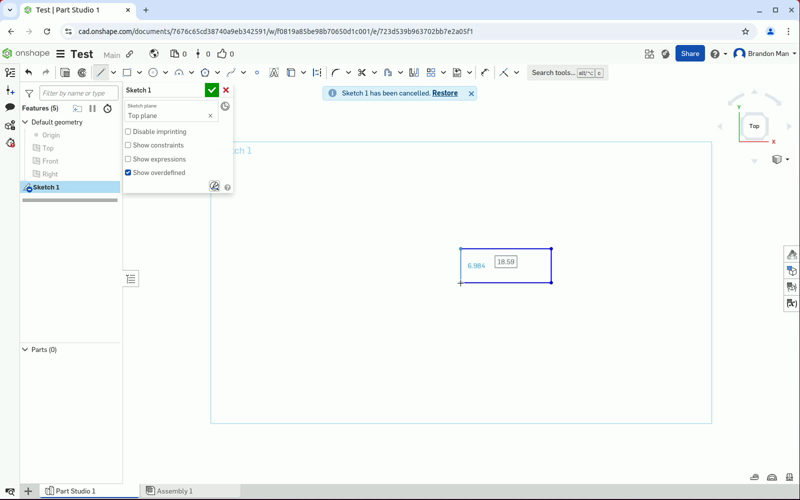
click(460, 282)
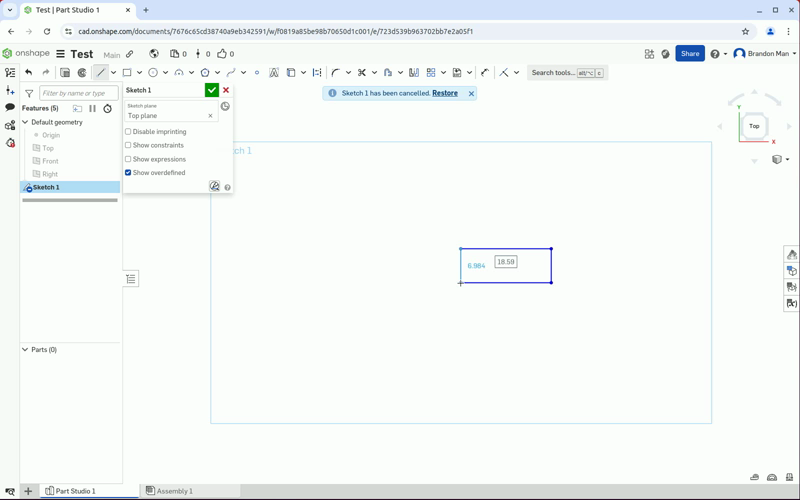
key(esc)
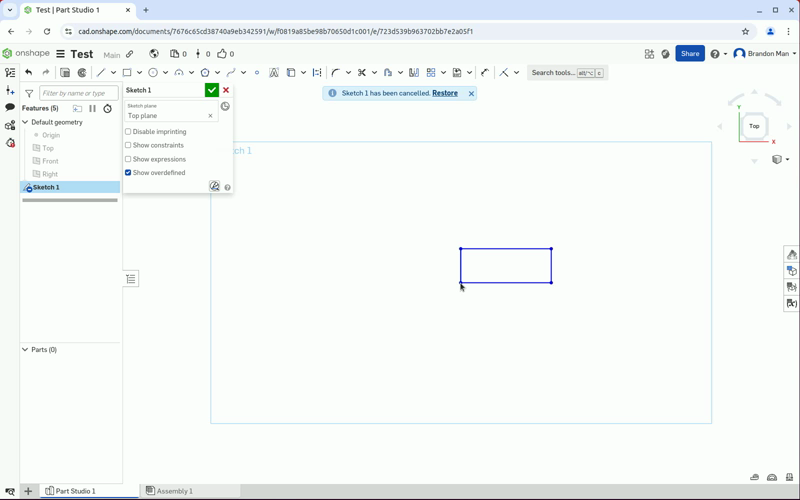
mouse_move(544, 267)
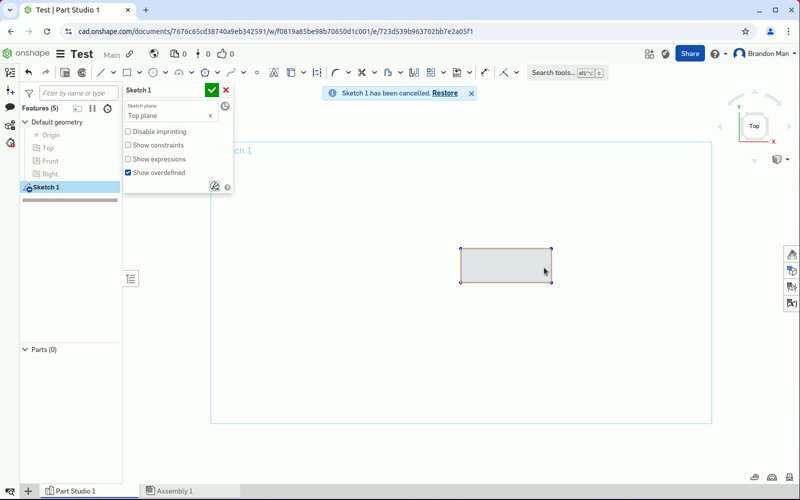
click(544, 267)
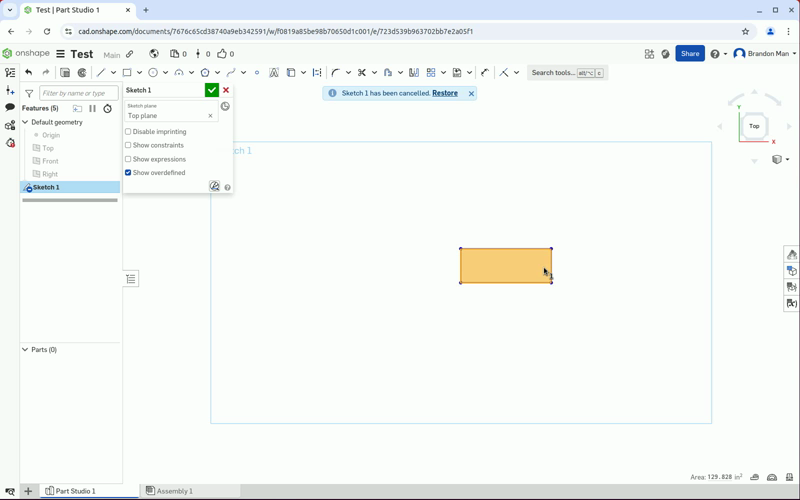
mouse_move(73, 352)
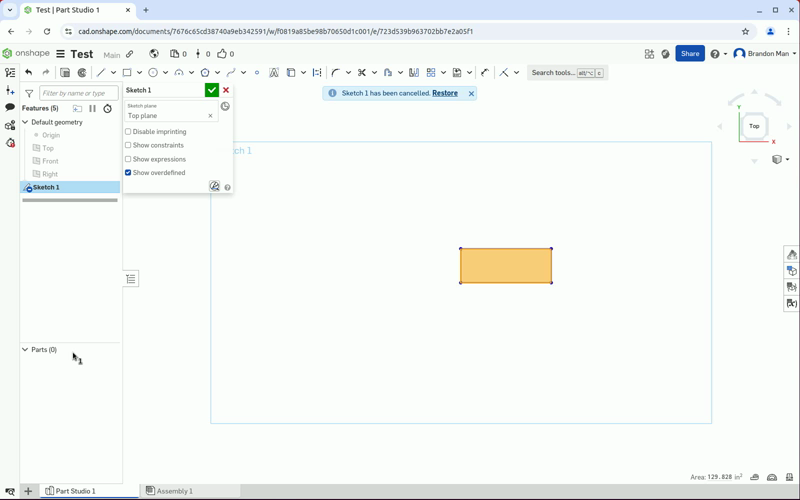
key(shift+y)
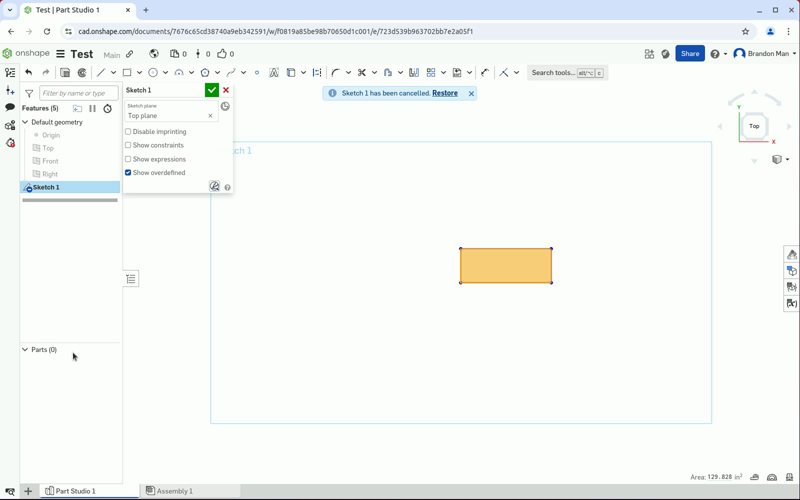
key(shift+e)
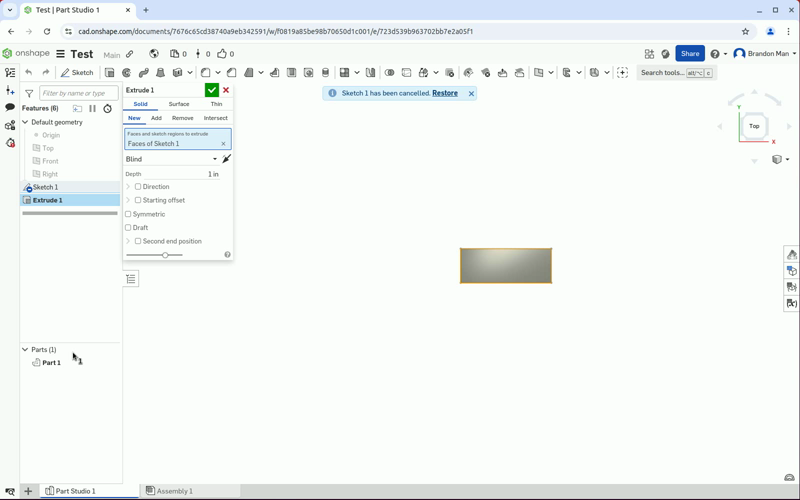
mouse_move(143, 106)
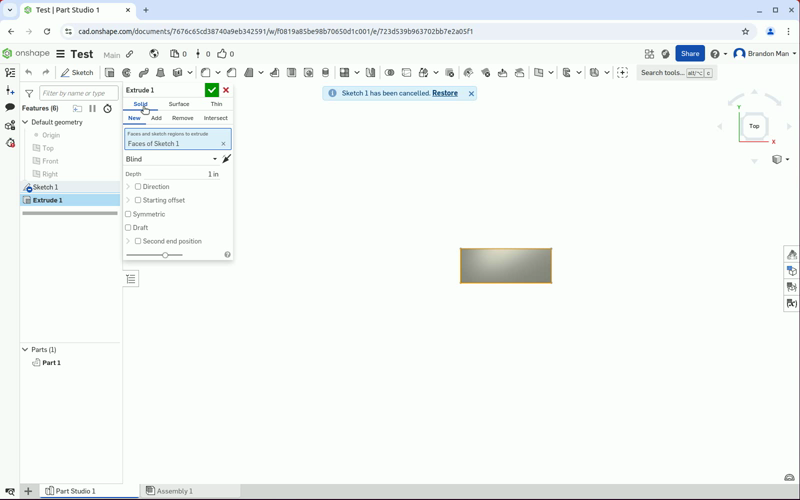
click(143, 106)
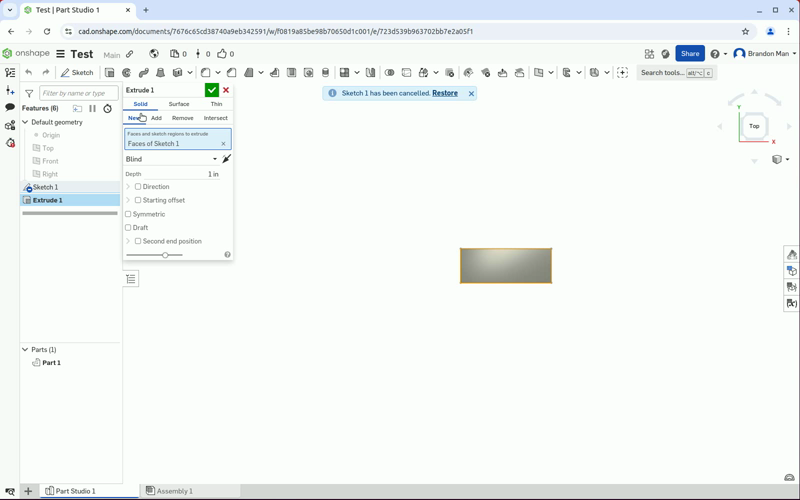
mouse_move(137, 120)
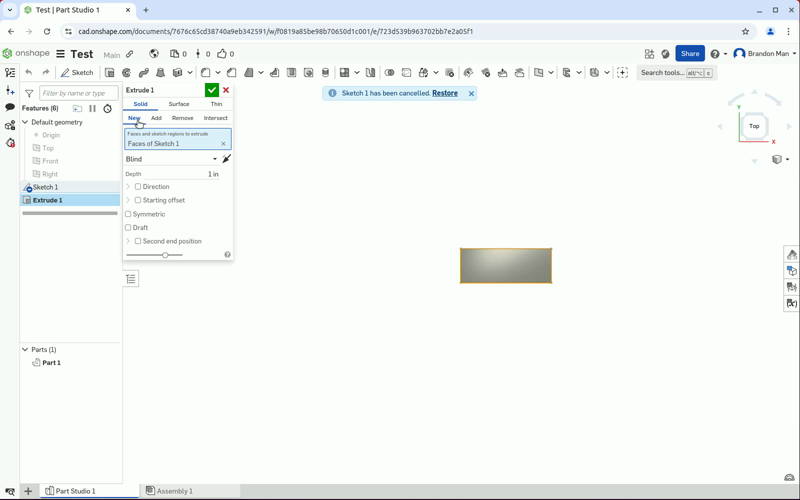
click(137, 120)
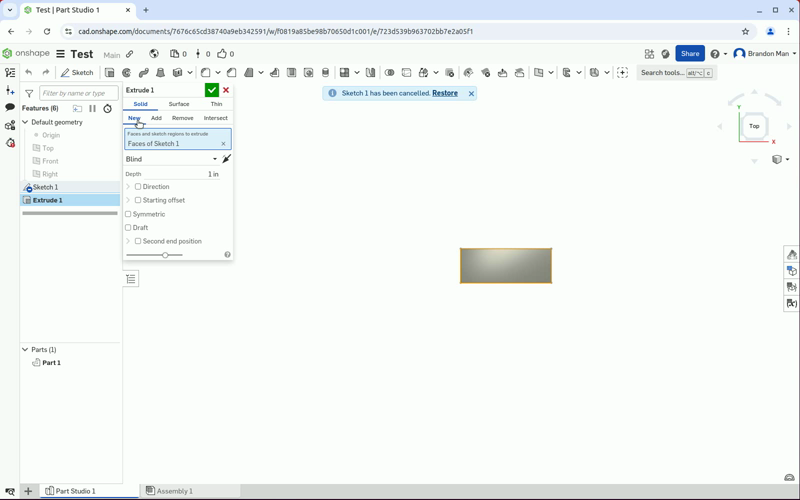
key(tab, 4)
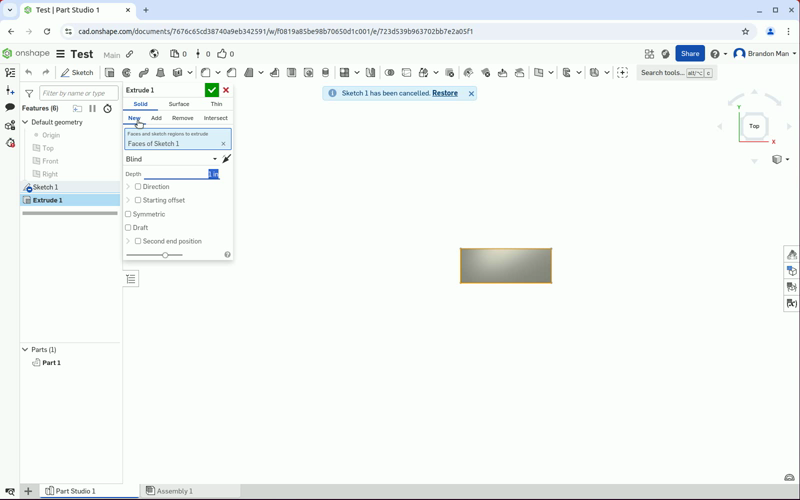
text(1.685)
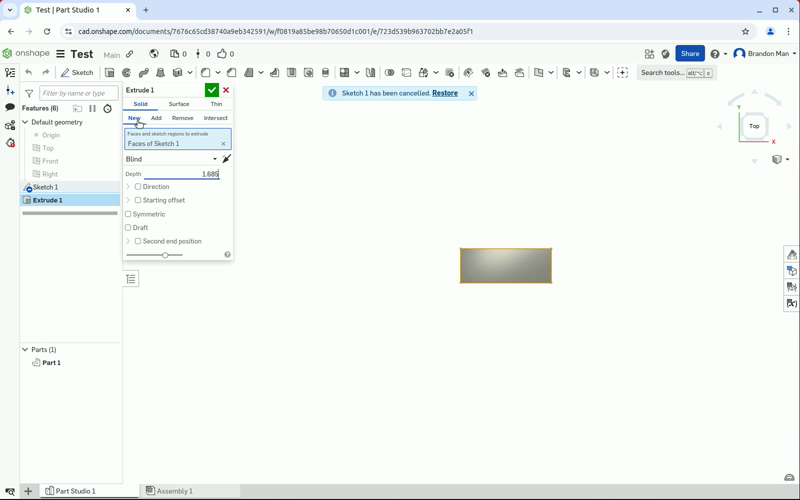
key(enter)
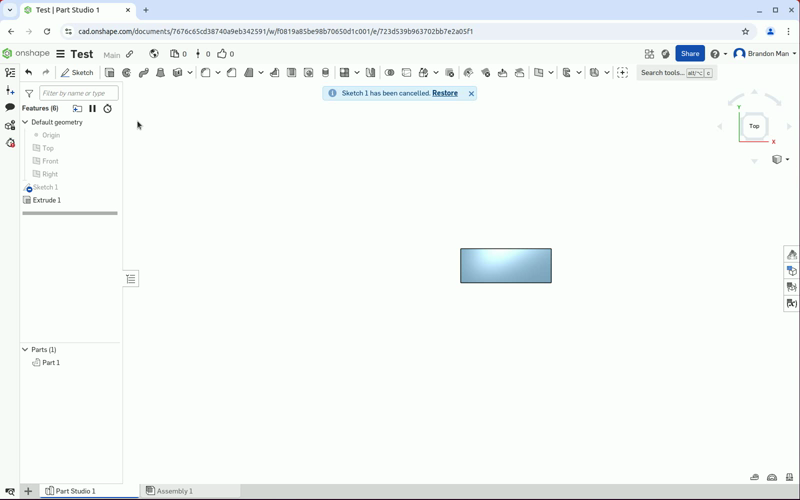
key(shift+h)
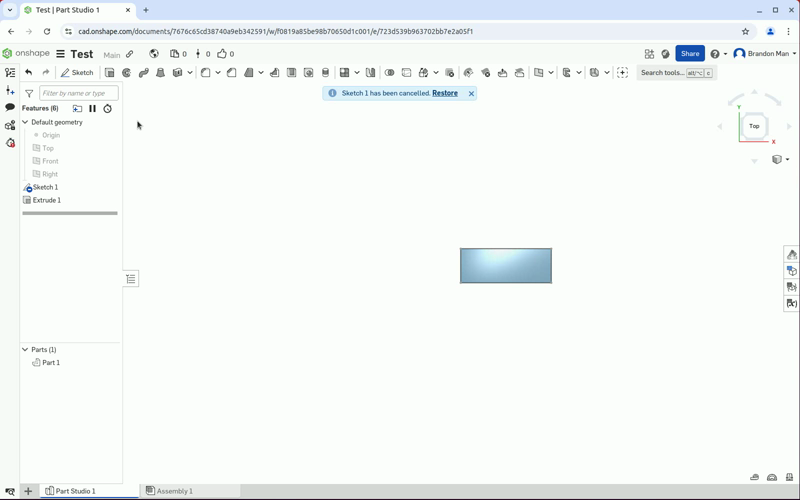
key(shift+h)
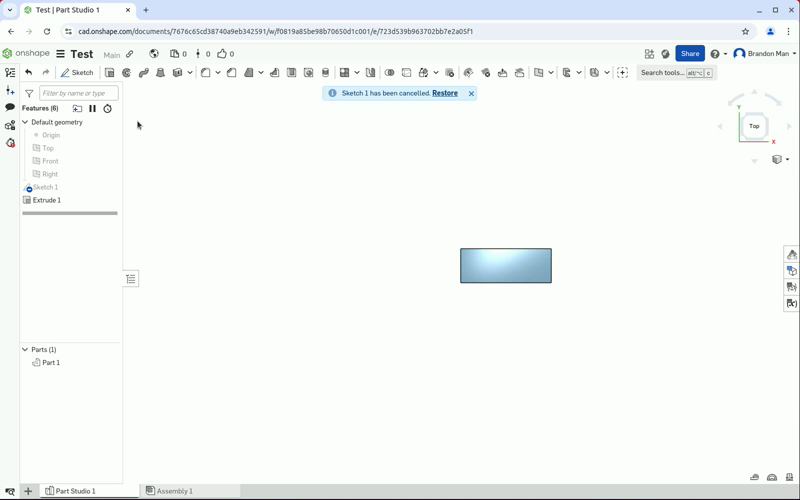
mouse_move(73, 189)
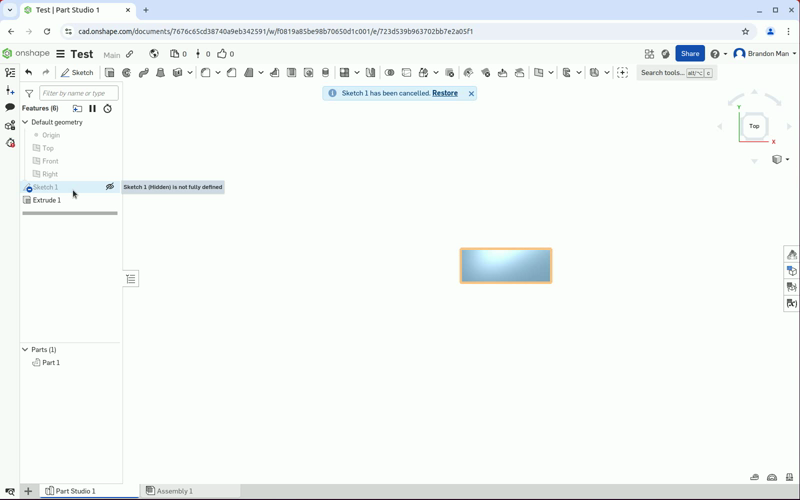
click(73, 189)
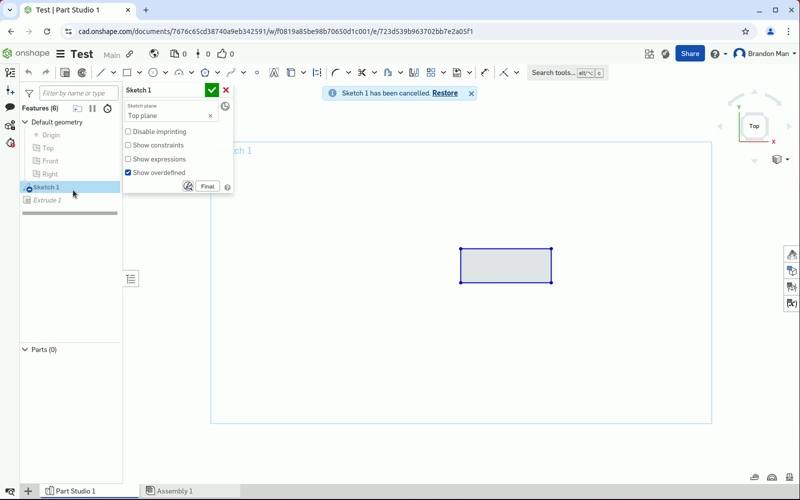
mouse_move(229, 92)
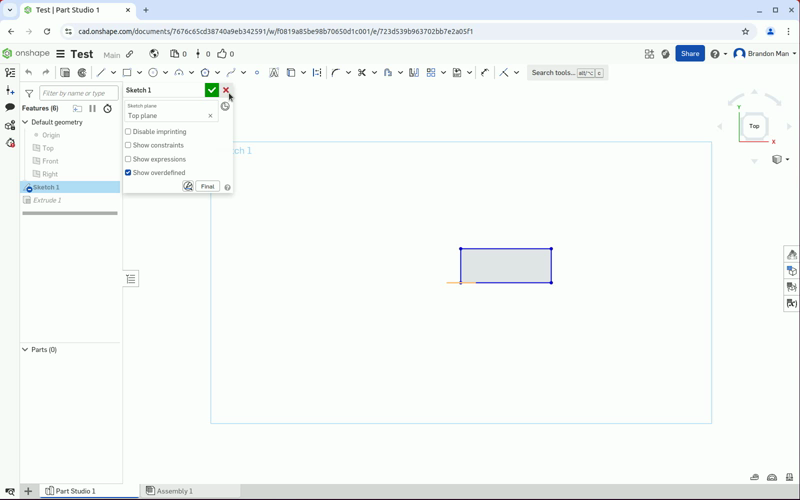
click(229, 92)
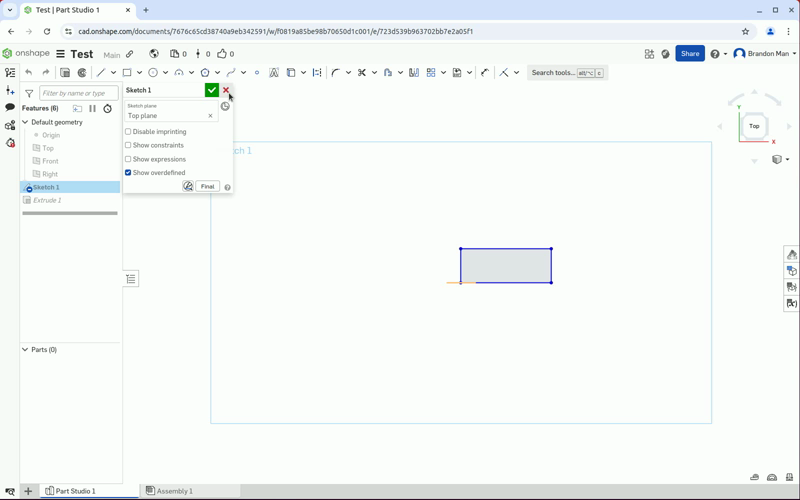
key(shift+s)
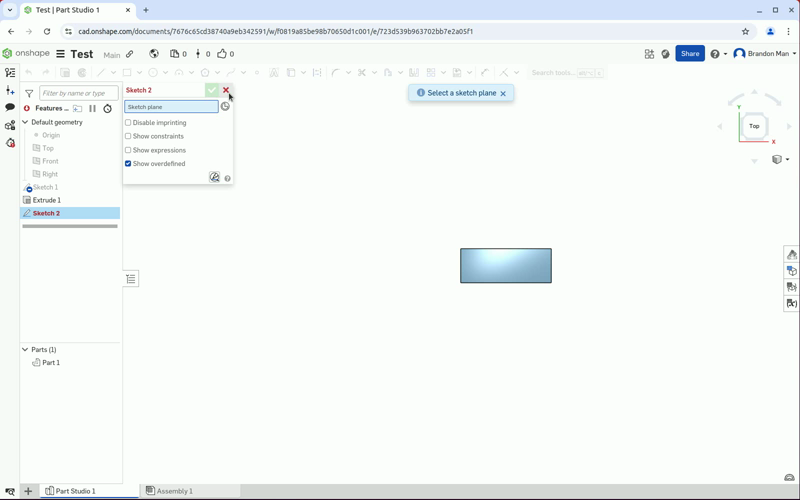
mouse_move(73, 150)
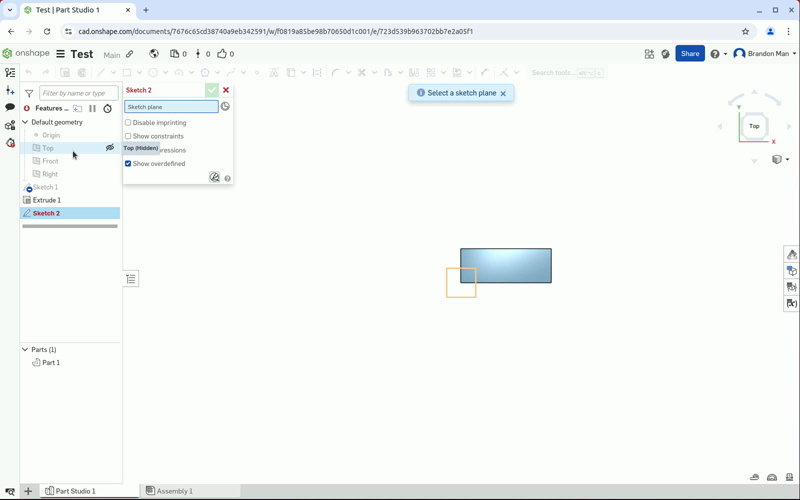
click(73, 150)
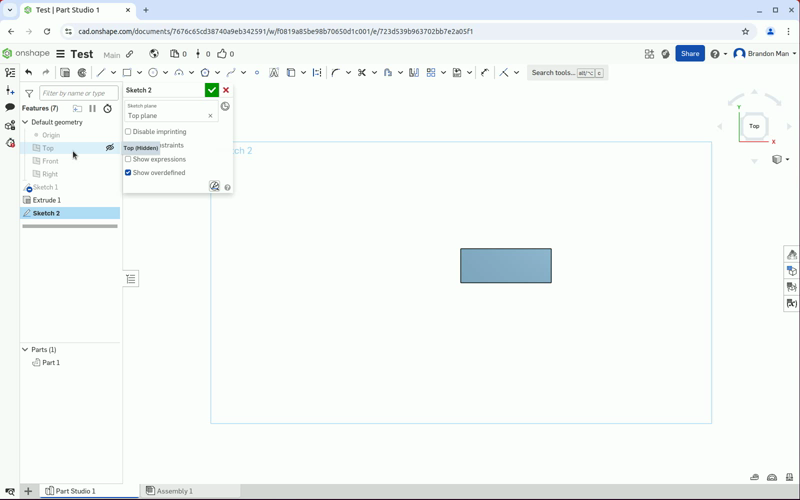
mouse_move(73, 352)
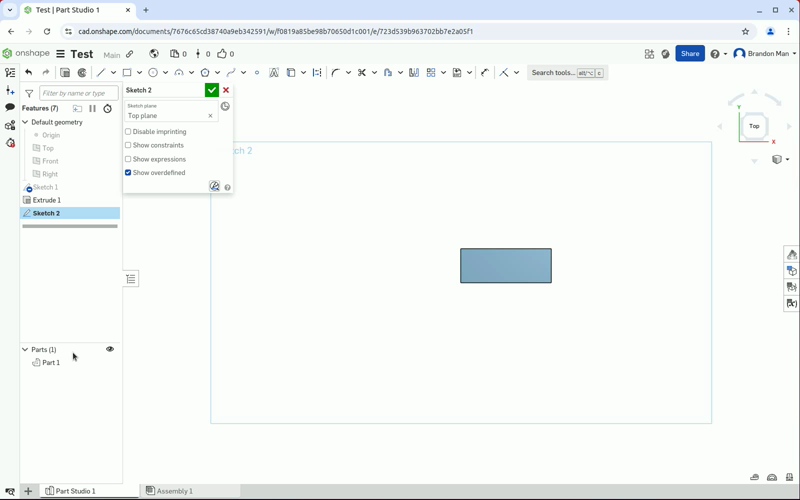
key(y)
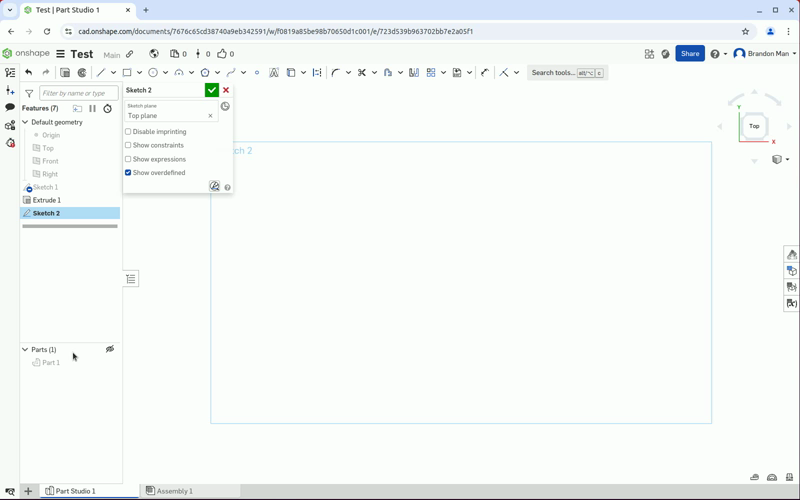
key(l)
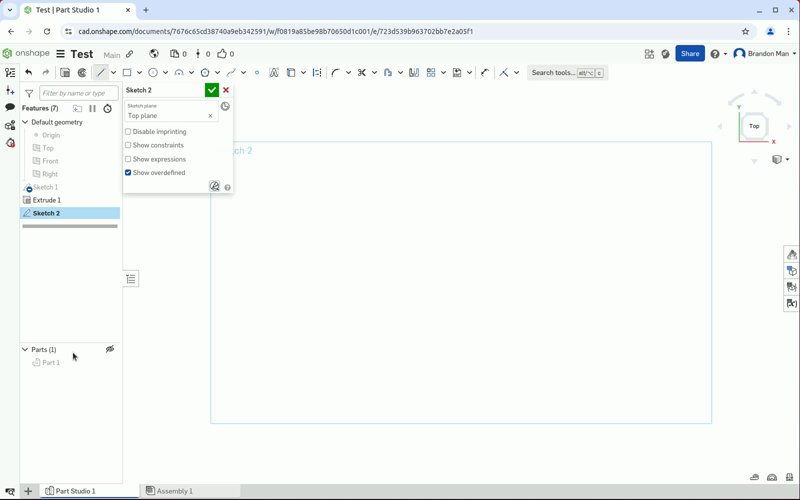
key_down(shift)
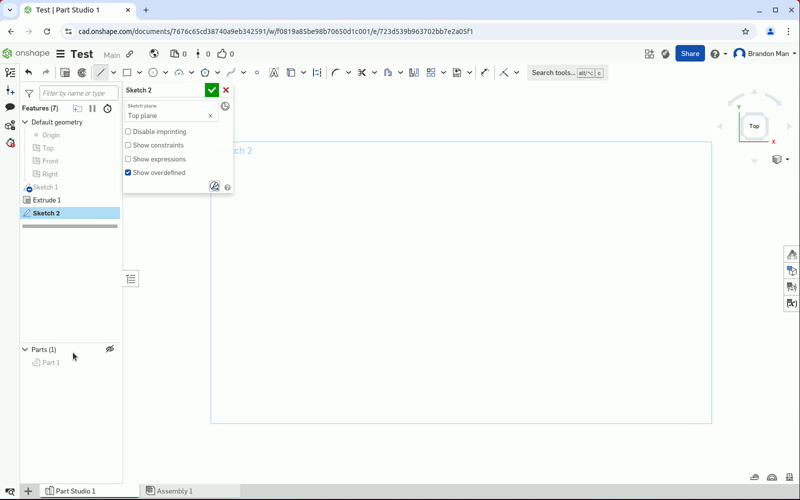
mouse_move(348, 282)
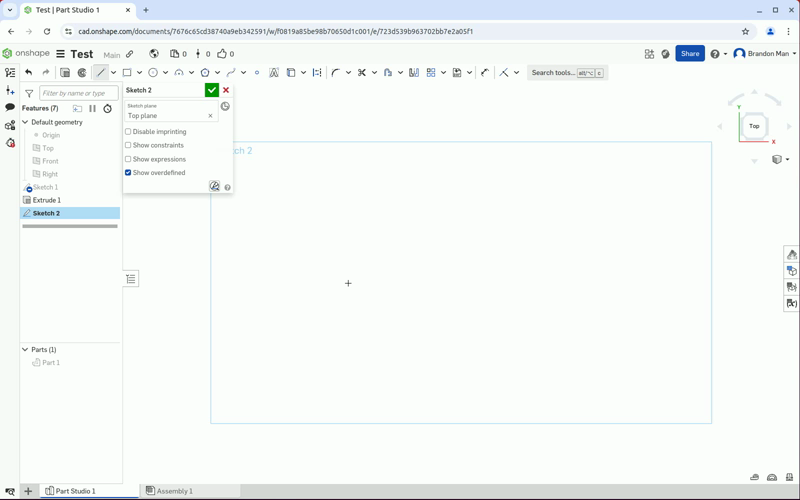
click(348, 282)
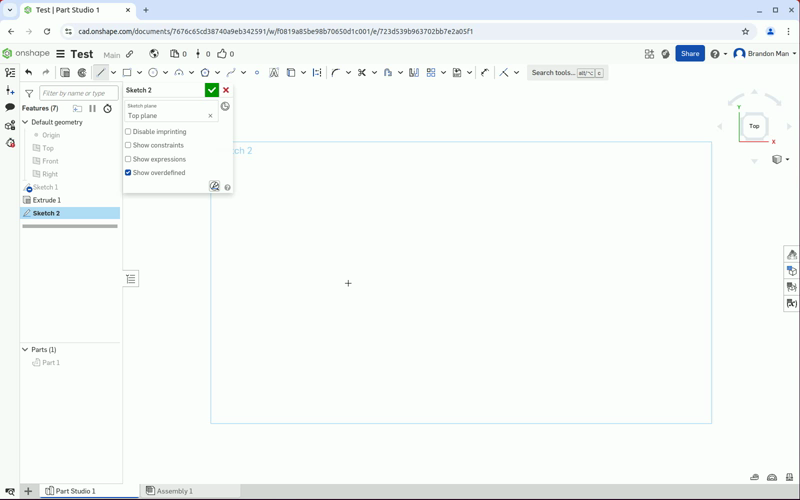
key_up(shift)
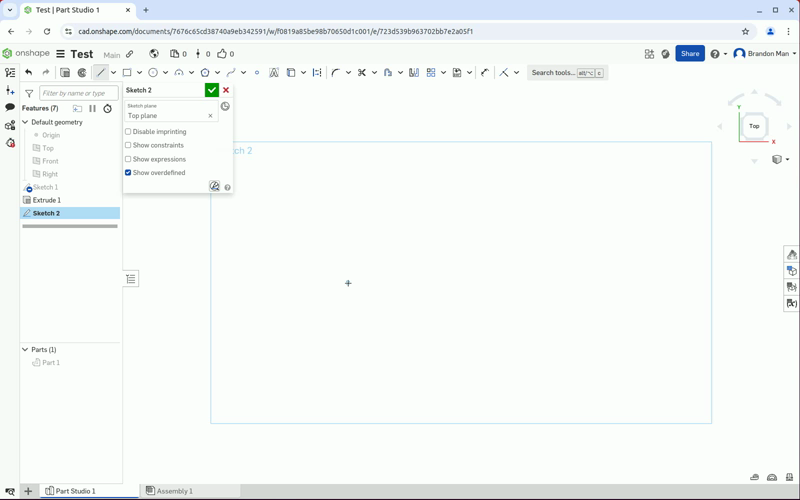
key_down(shift)
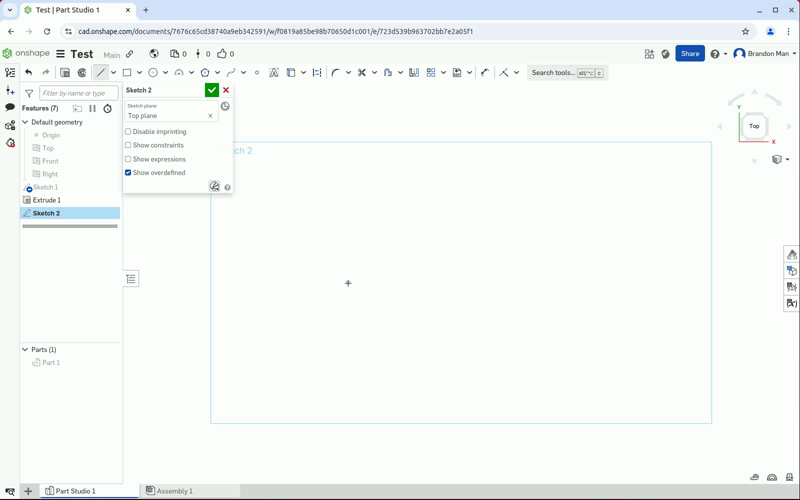
mouse_move(438, 282)
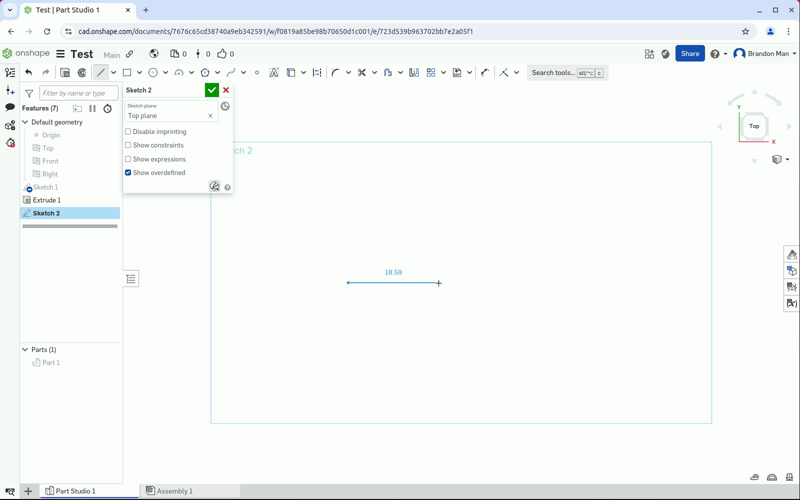
click(438, 282)
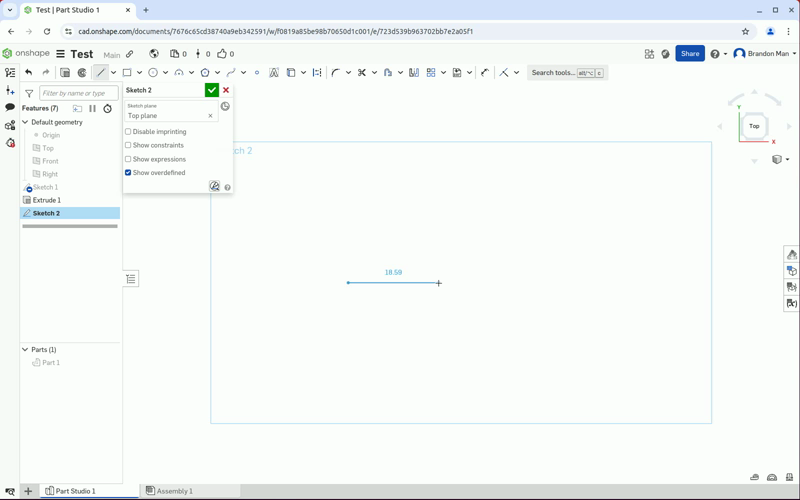
key_up(shift)
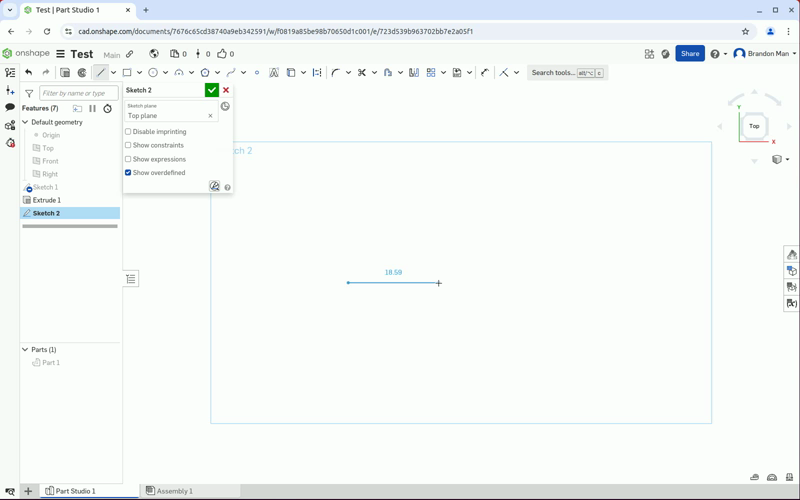
key_down(shift)
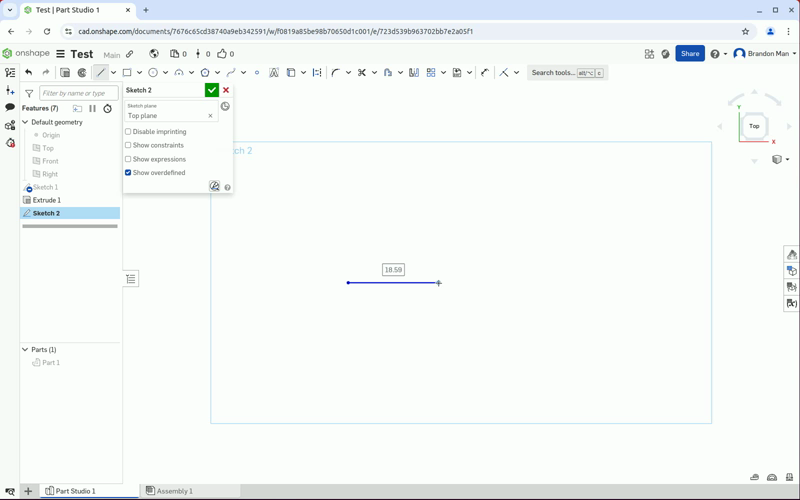
mouse_move(468, 282)
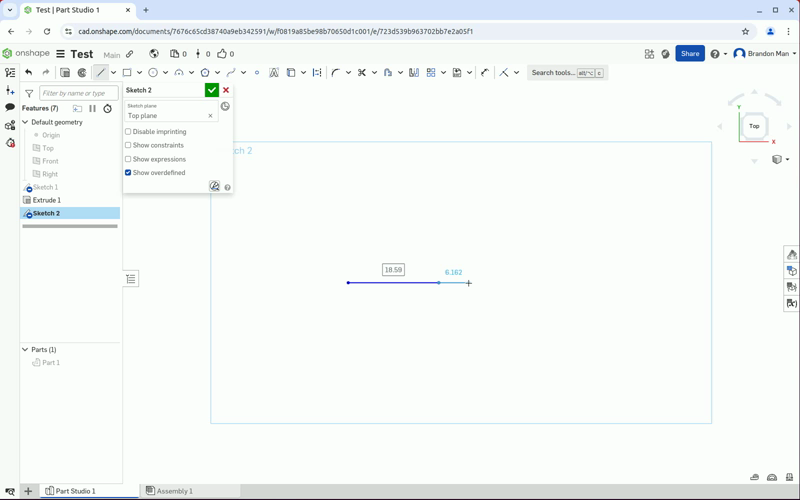
mouse_move(438, 248)
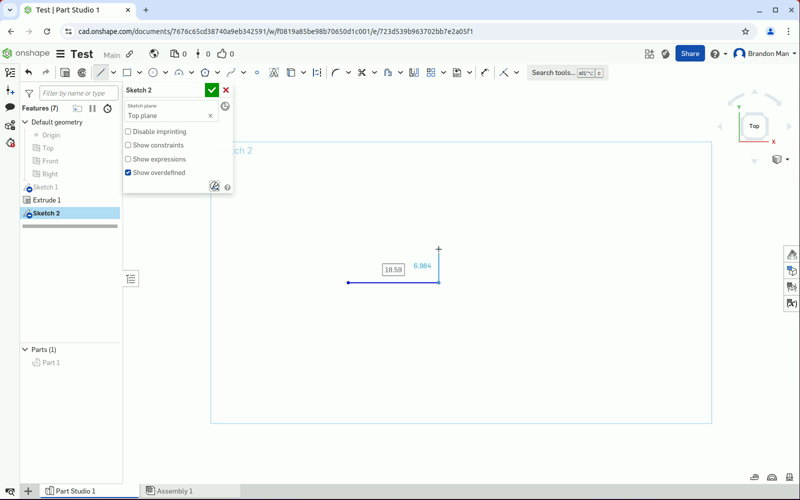
click(438, 248)
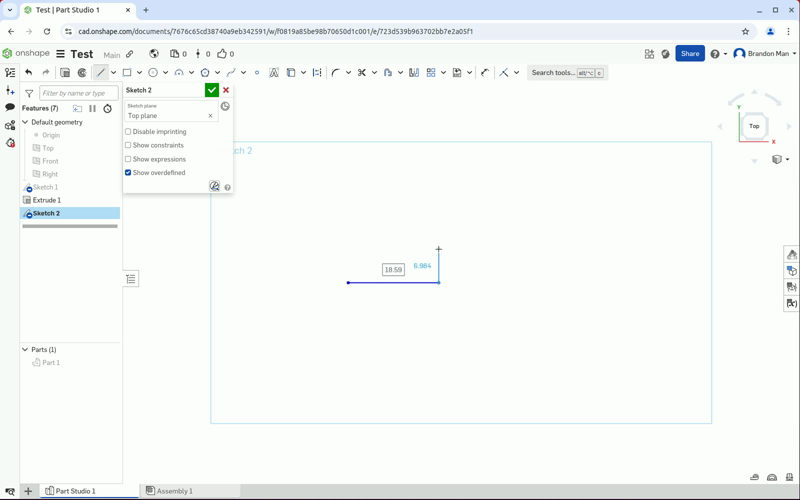
key_up(shift)
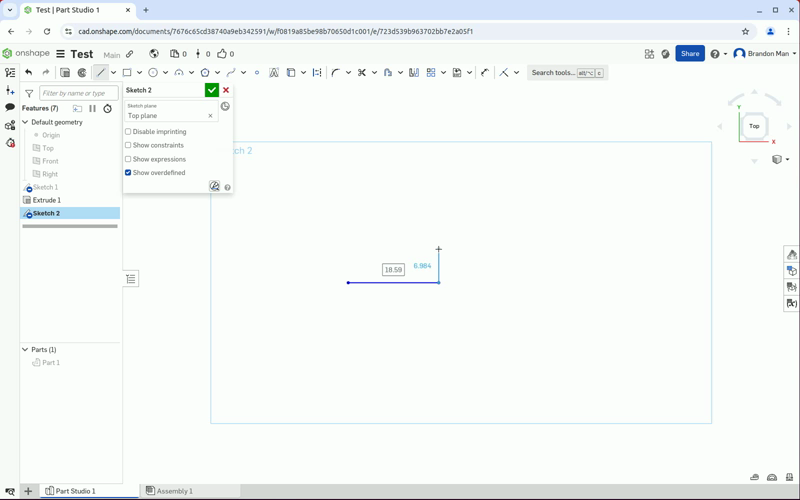
key_down(shift)
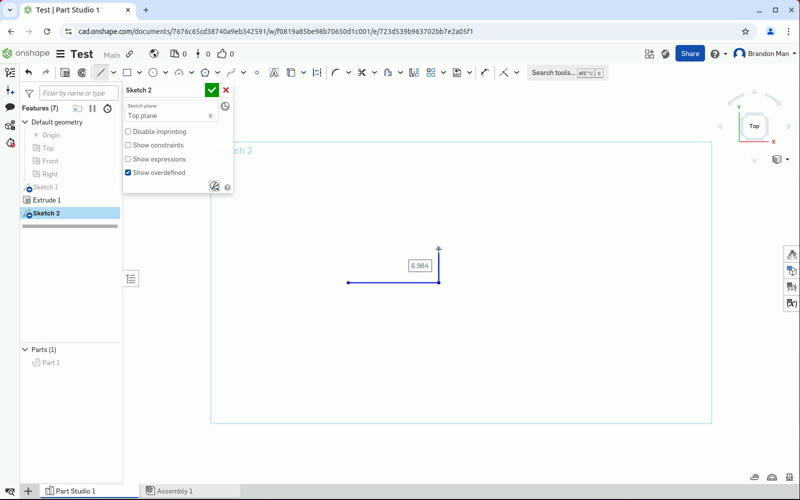
mouse_move(348, 248)
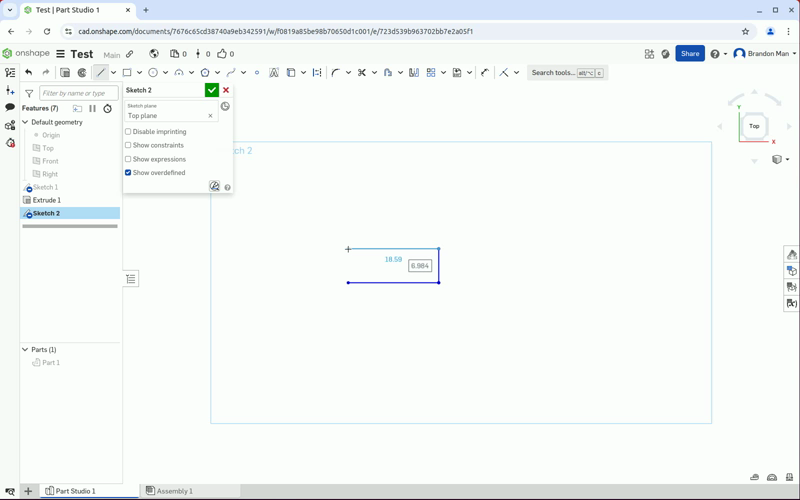
click(348, 248)
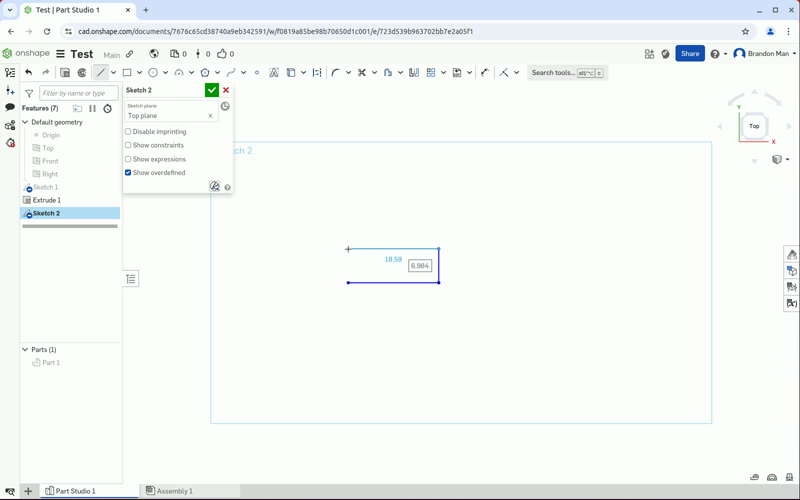
key_up(shift)
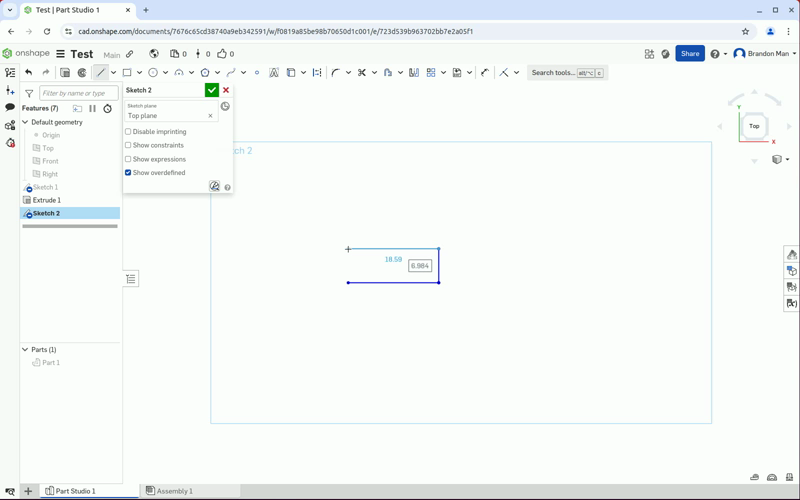
mouse_move(378, 248)
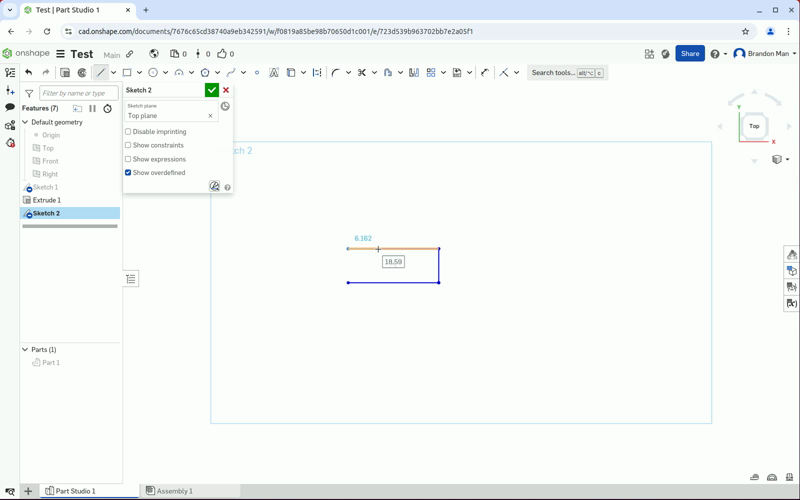
key_down(shift)
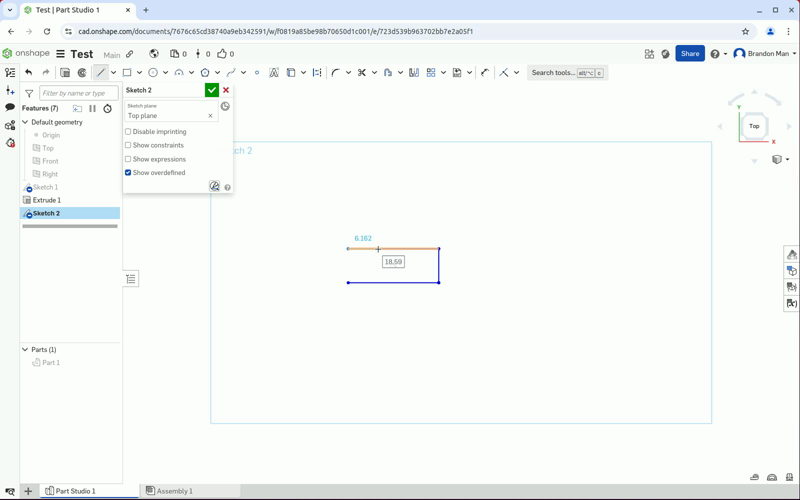
mouse_move(348, 282)
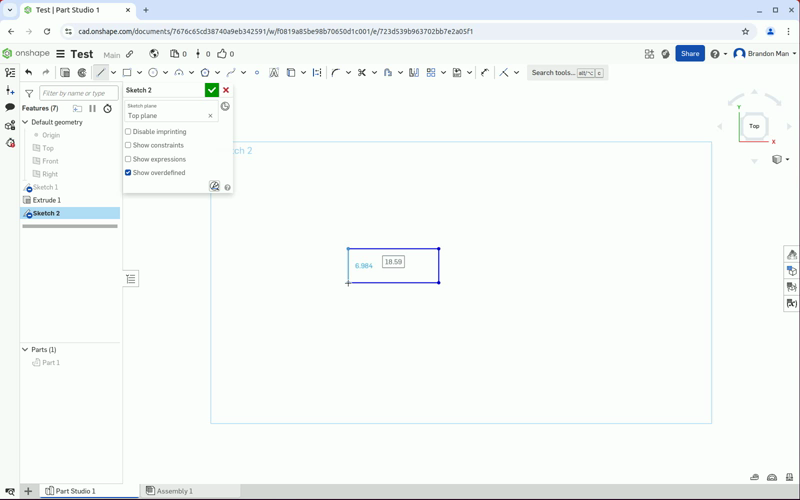
key_up(shift)
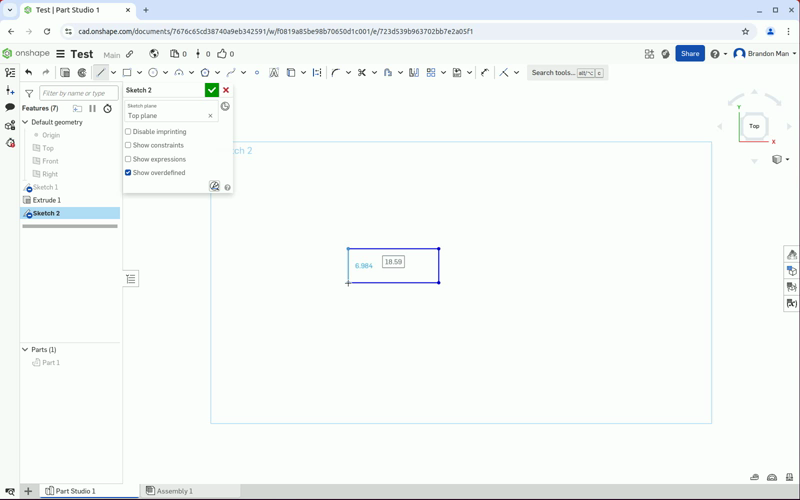
click(348, 282)
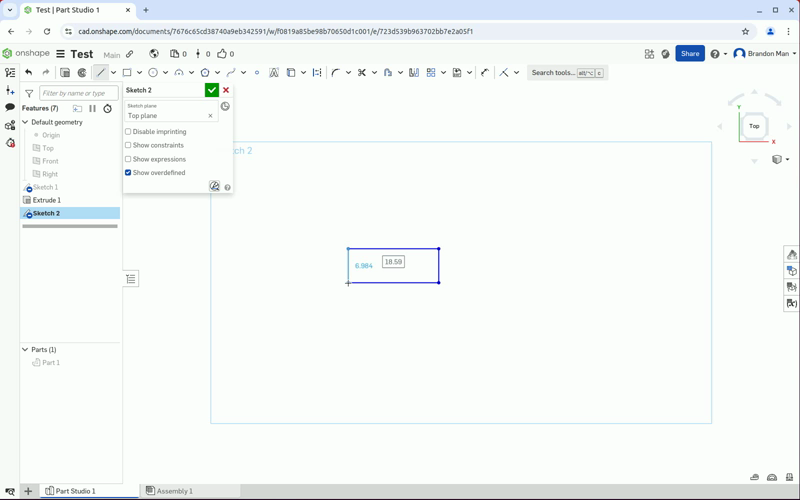
key(esc)
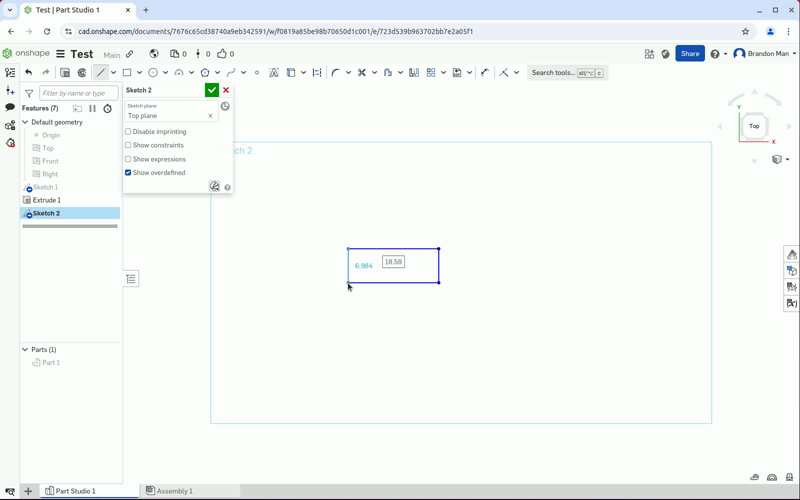
mouse_move(366, 269)
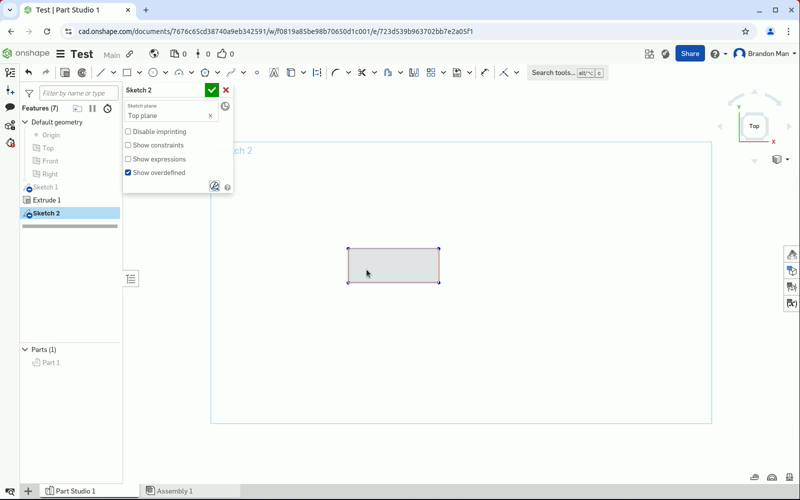
click(366, 269)
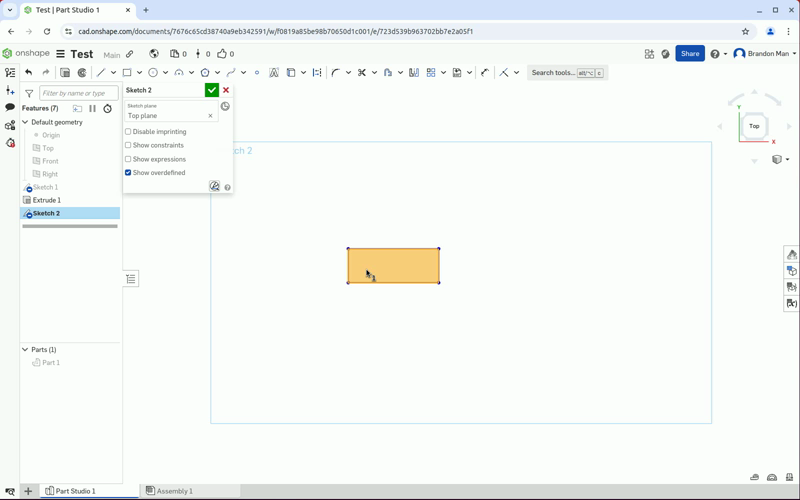
mouse_move(73, 352)
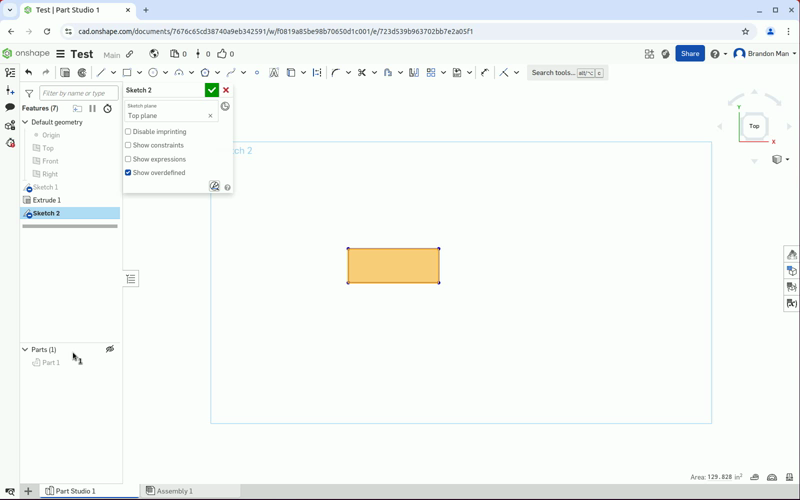
key(shift+y)
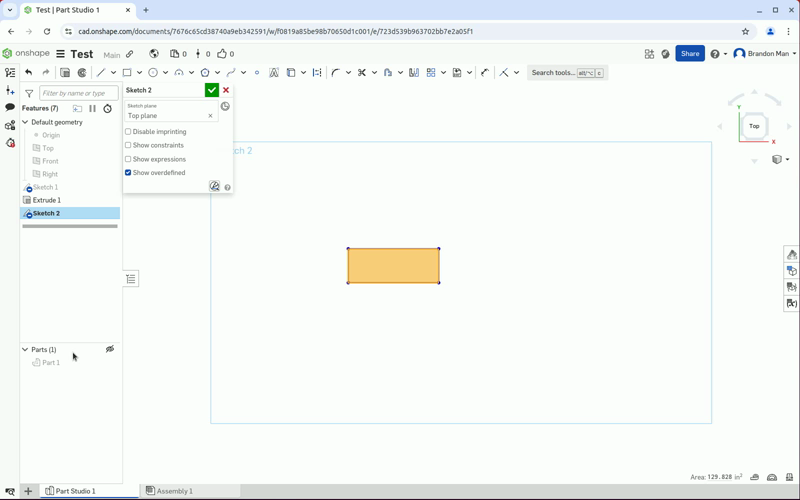
key(shift+e)
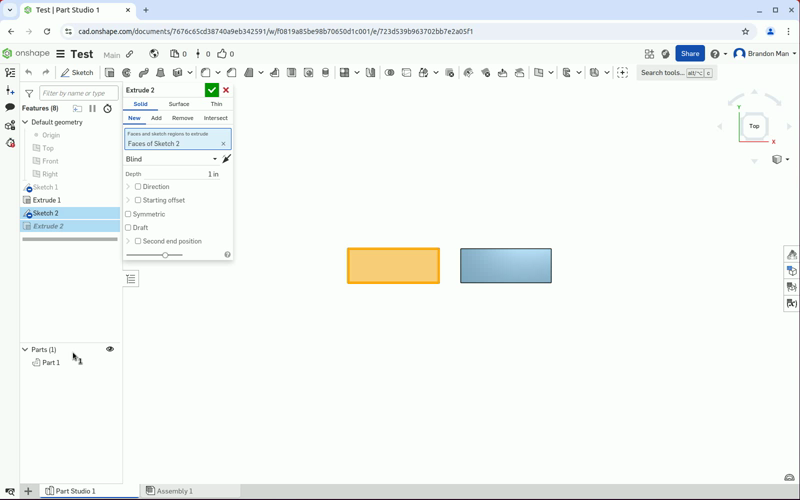
mouse_move(143, 106)
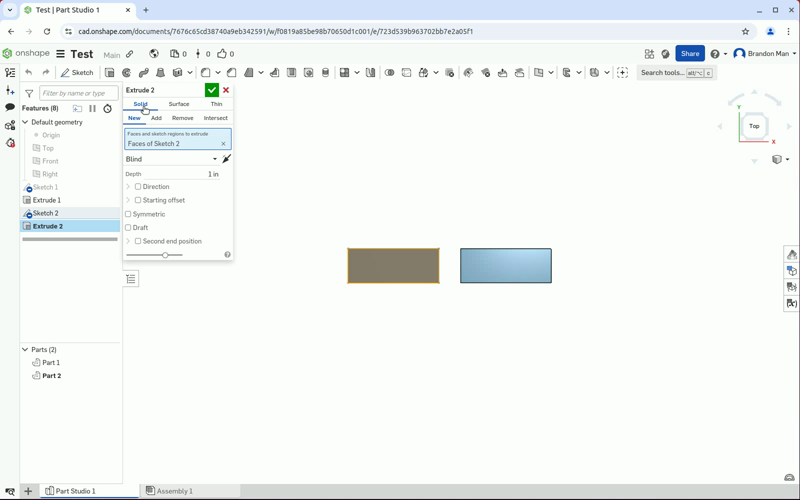
click(143, 106)
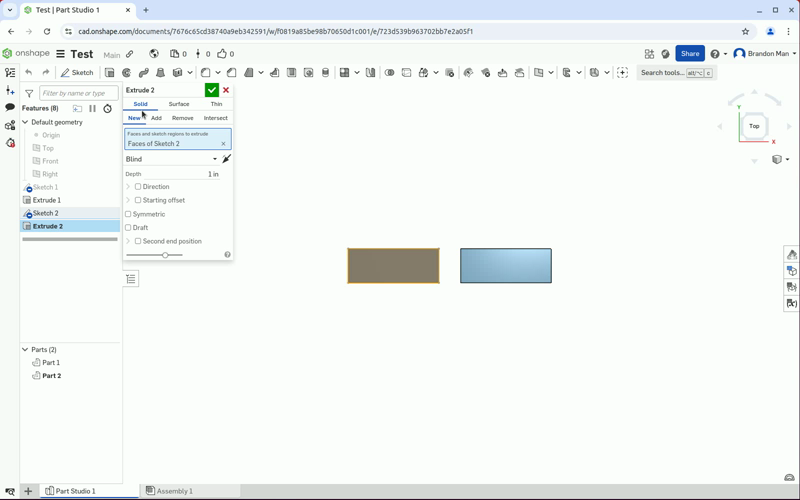
mouse_move(137, 120)
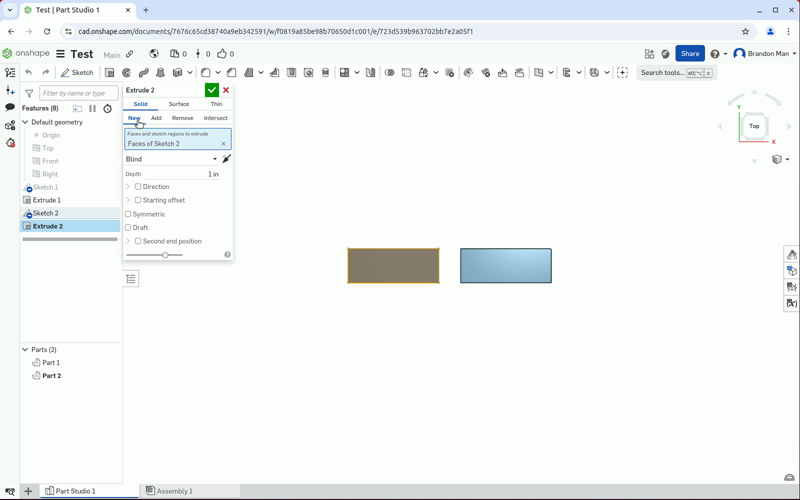
click(137, 120)
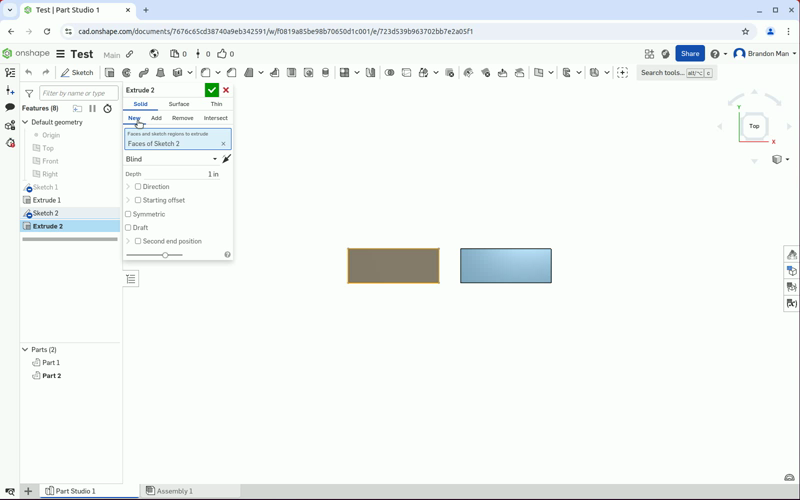
key(tab, 4)
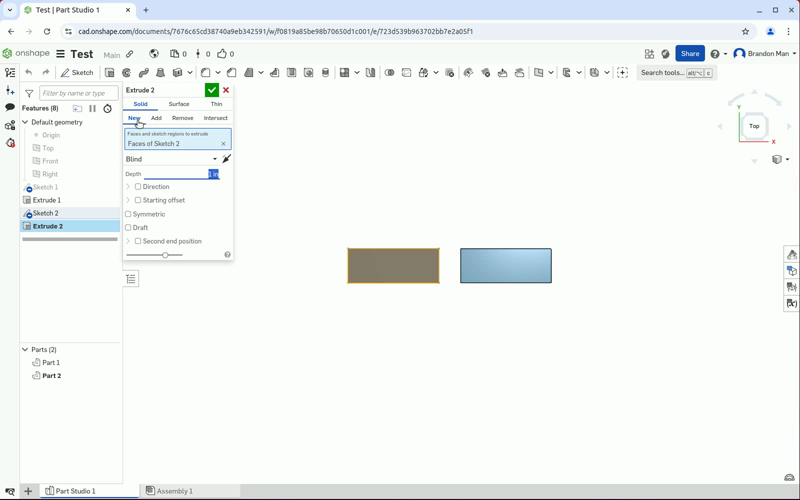
text(1.685)
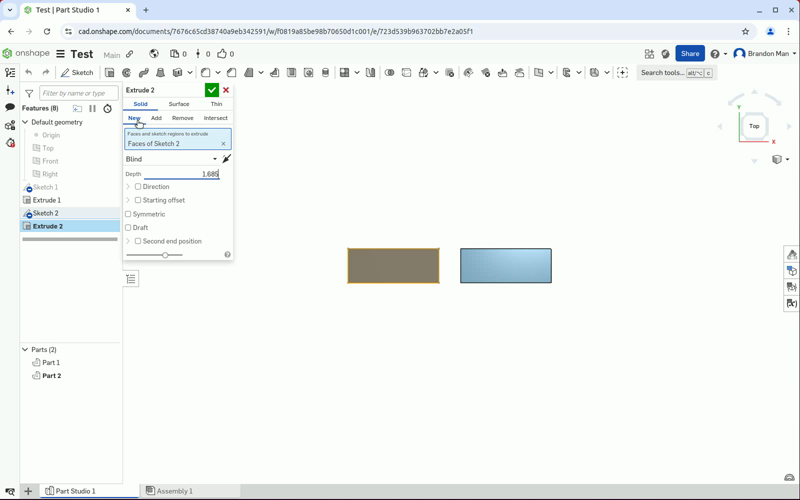
key(enter)
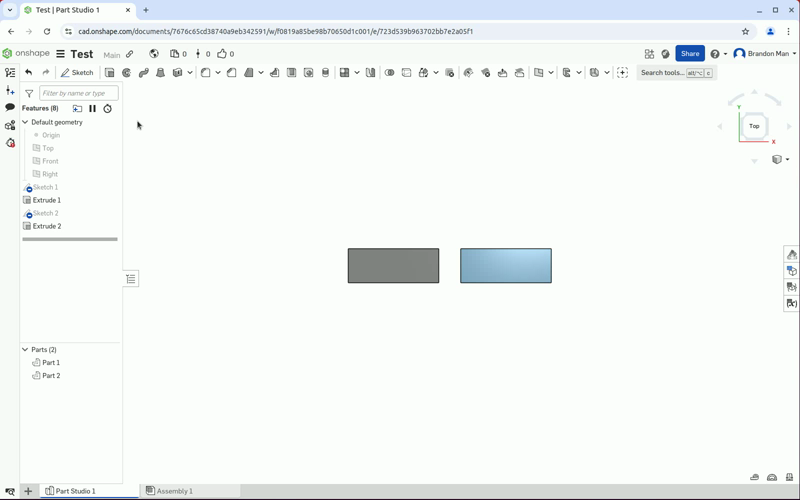
key(shift+h)
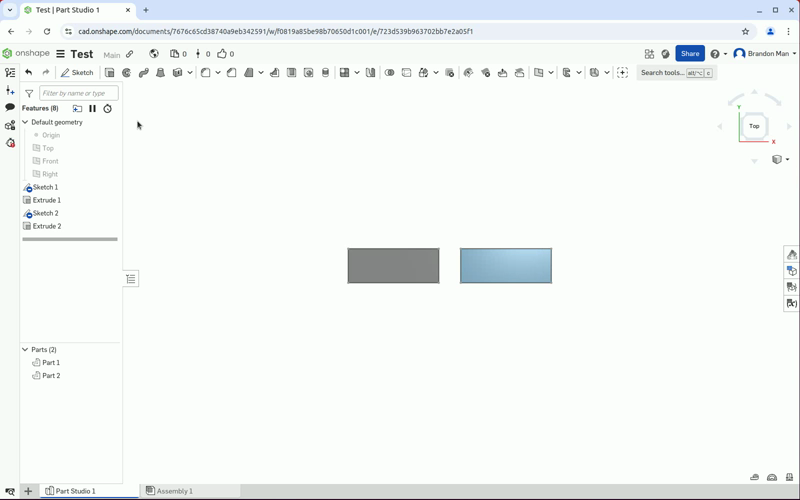
key(shift+h)
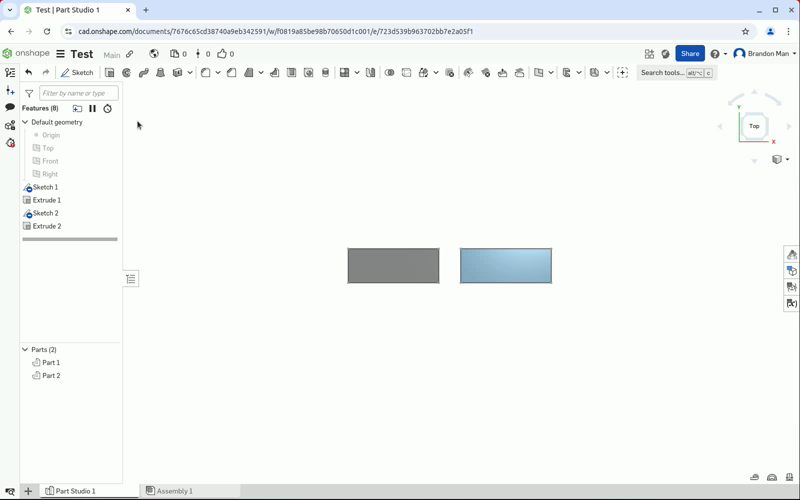
key(shift+7)
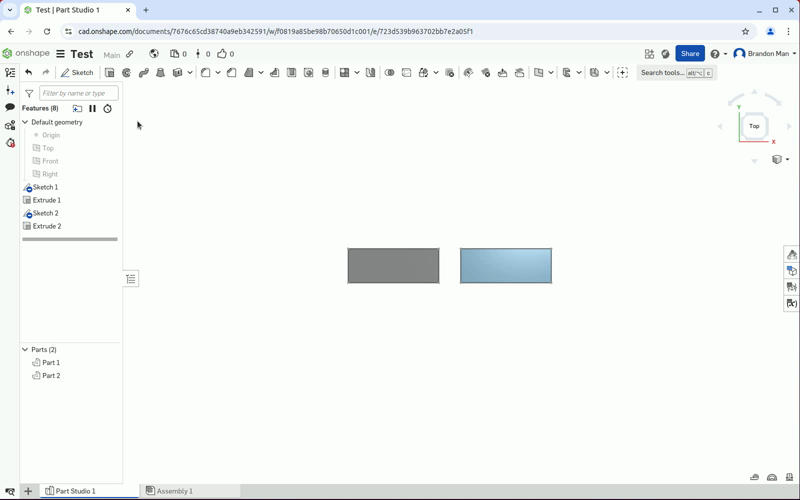
key(up, 3)
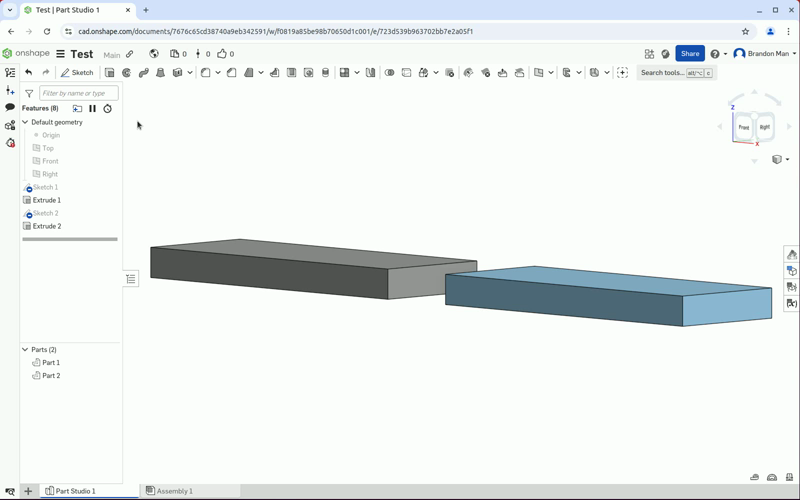
key(left, 3)
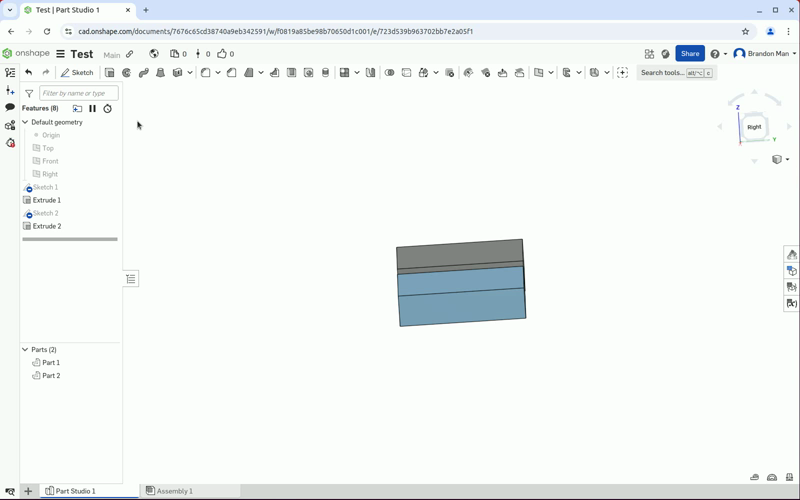
key(right, 3)
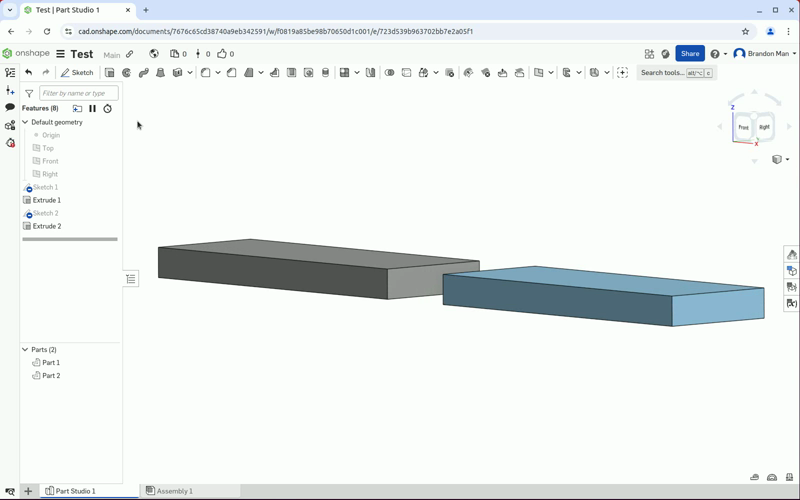
key(down, 3)
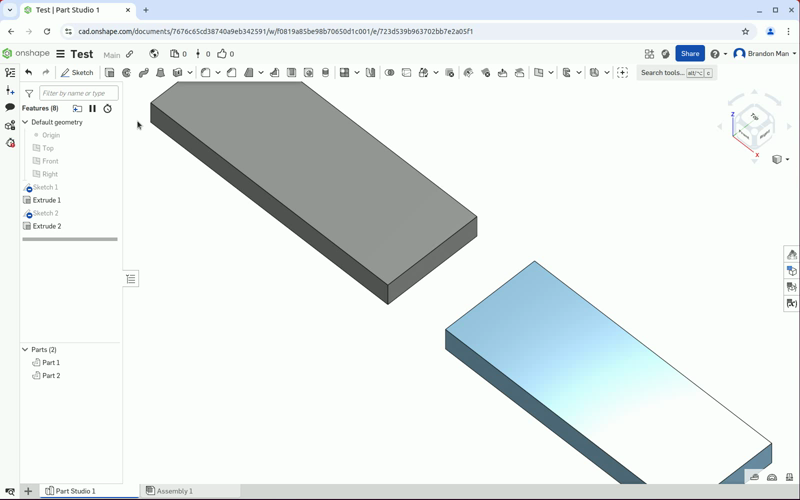
mouse_move(73, 189)
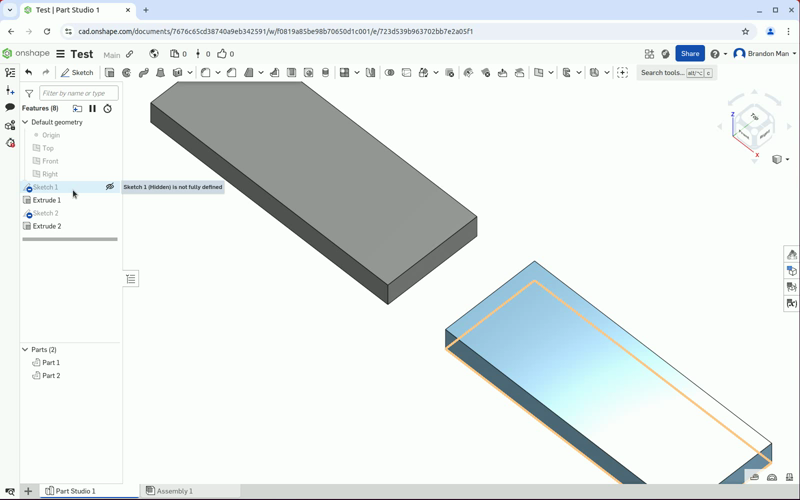
click(73, 189)